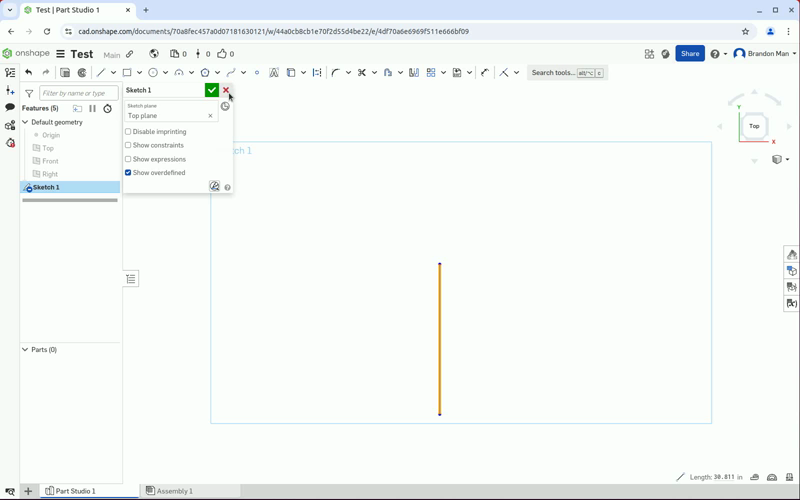
key(shift+h)
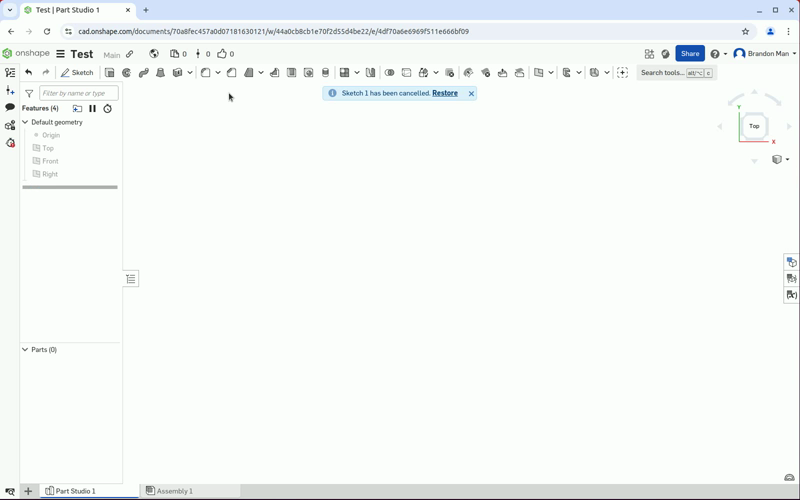
mouse_move(73, 352)
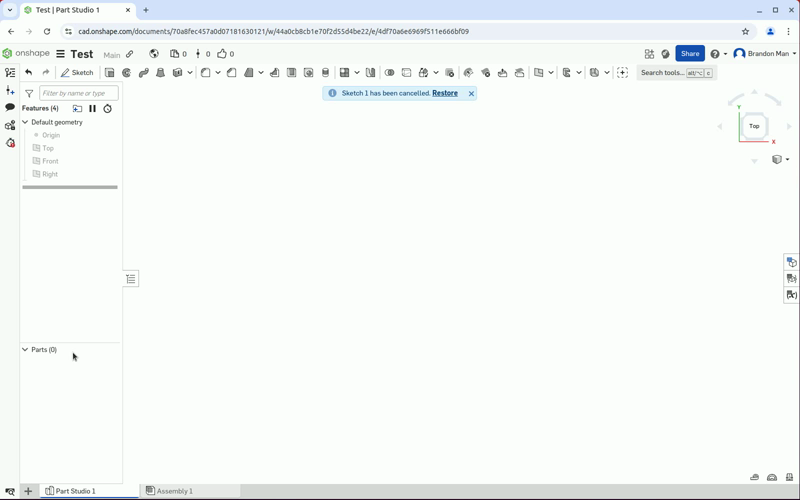
key(y)
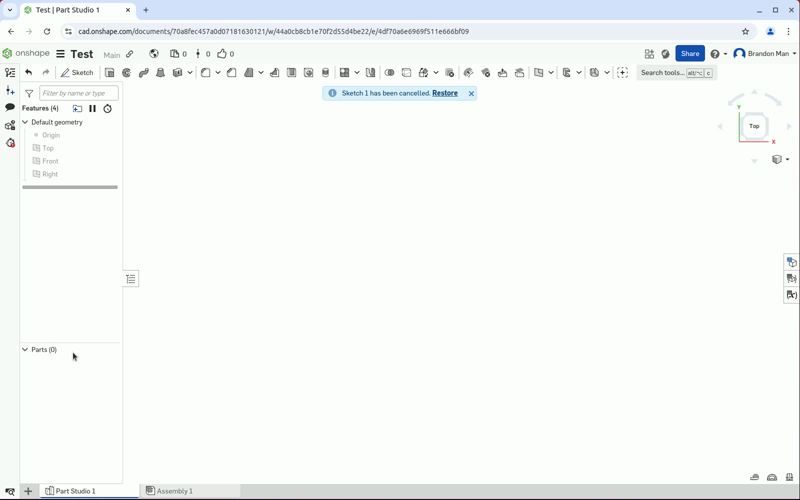
key(shift+p)
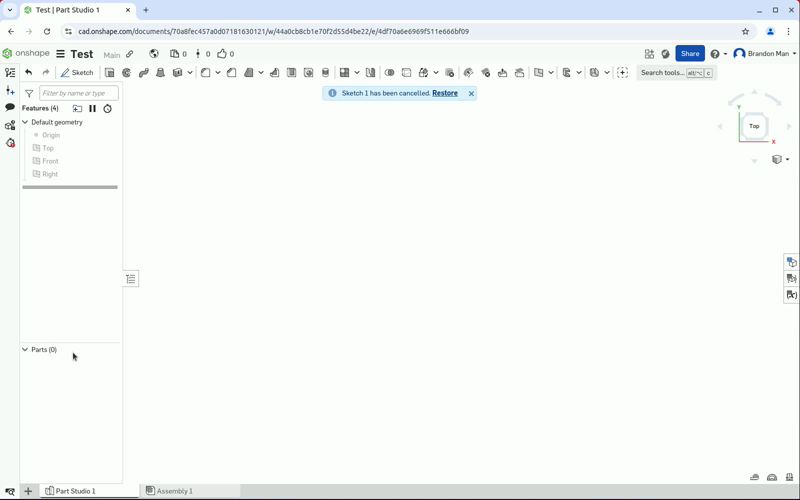
key(space)
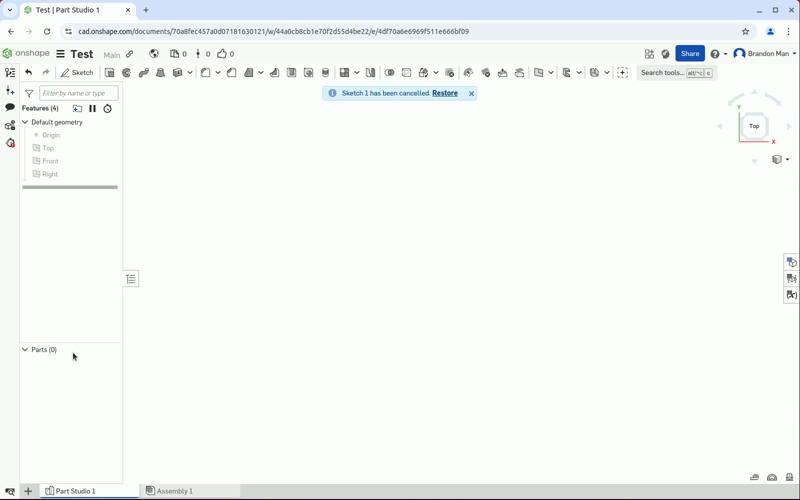
key_down(shift)
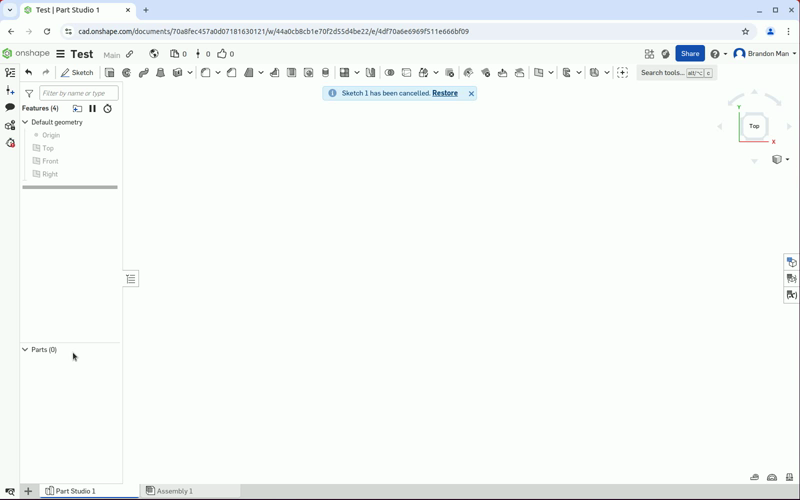
key(up)
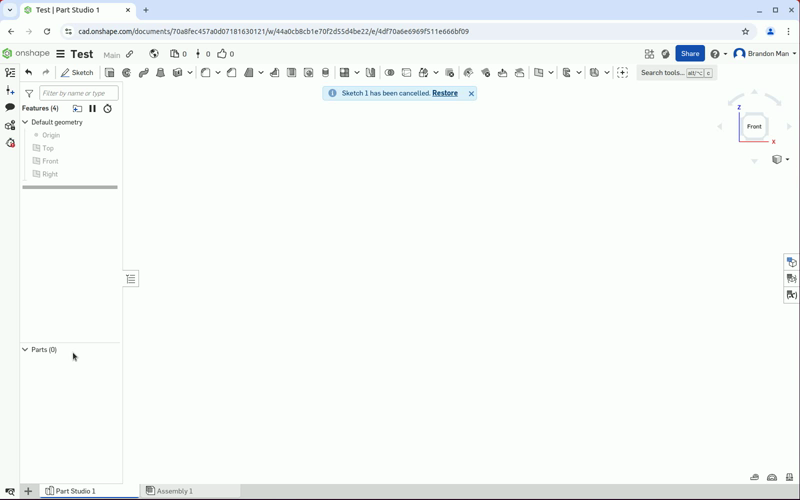
key_up(shift)
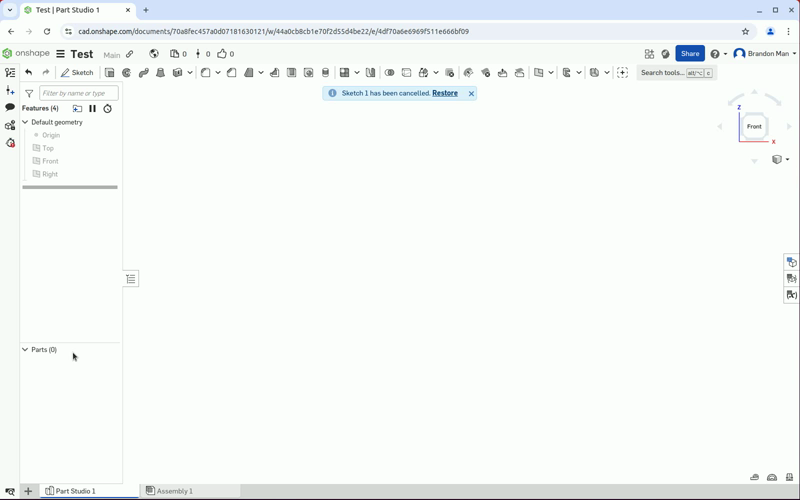
mouse_move(73, 352)
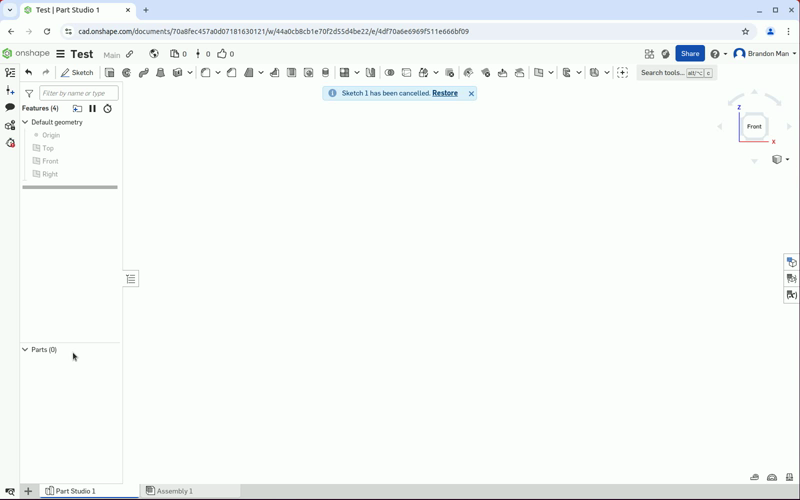
key(shift+y)
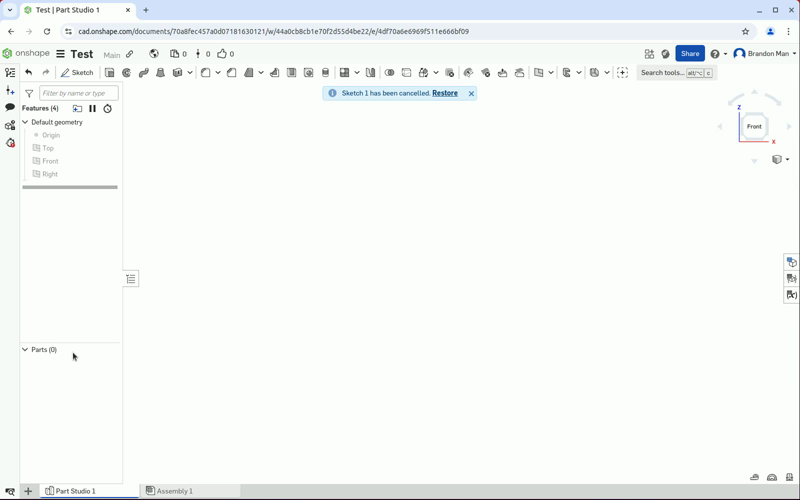
key(shift+s)
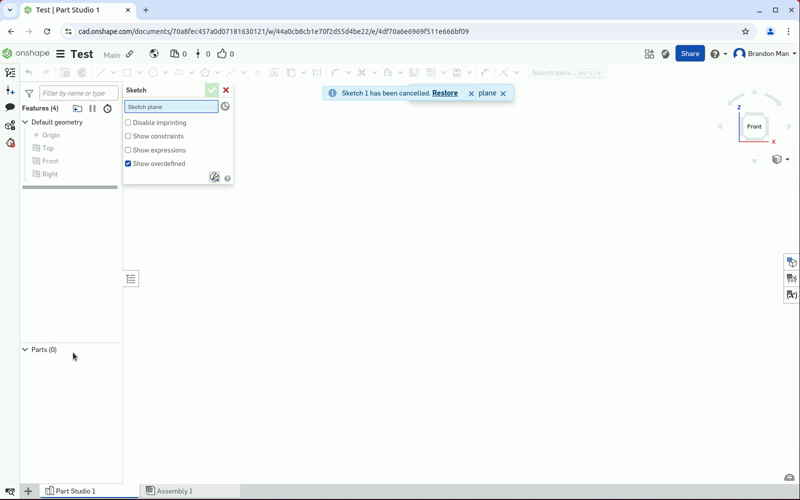
mouse_move(73, 163)
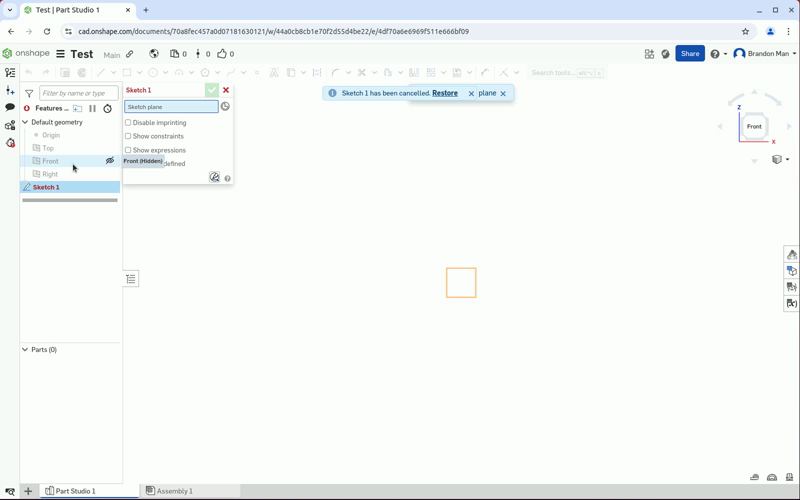
click(73, 163)
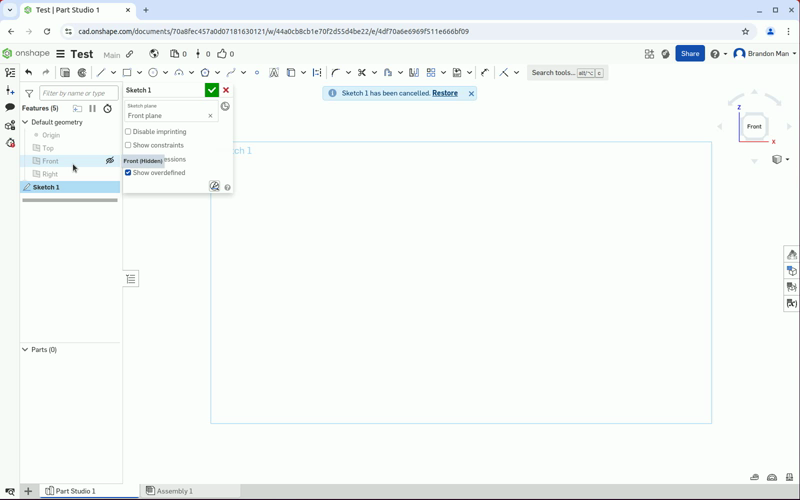
mouse_move(73, 352)
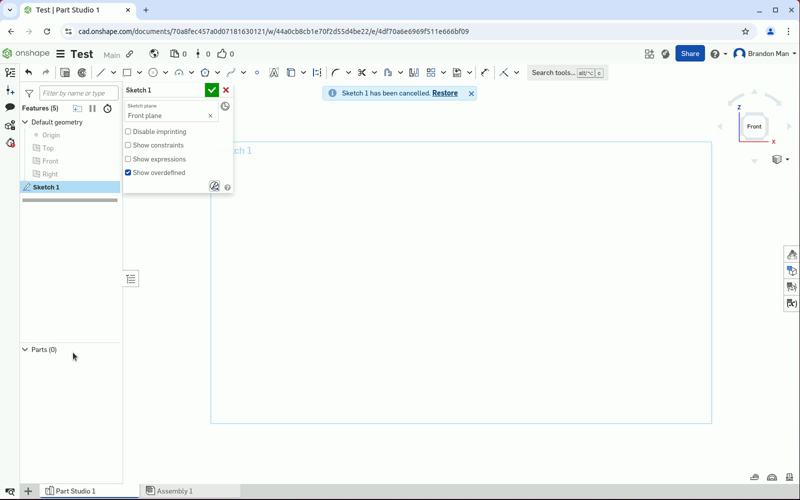
key(y)
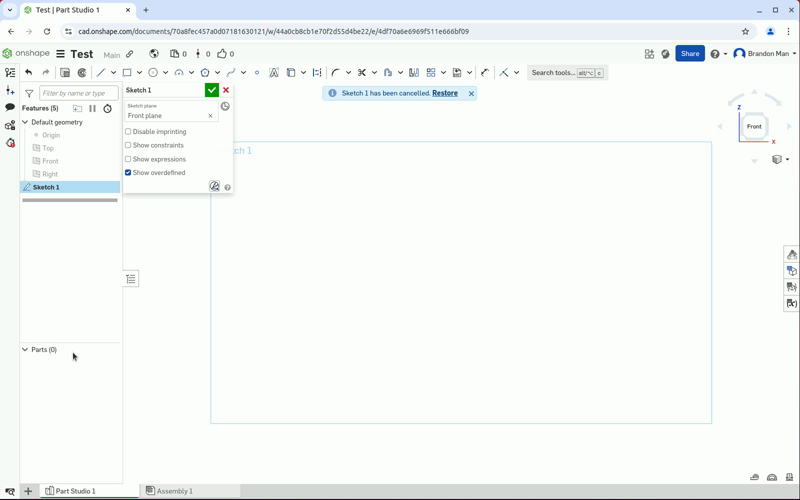
key(l)
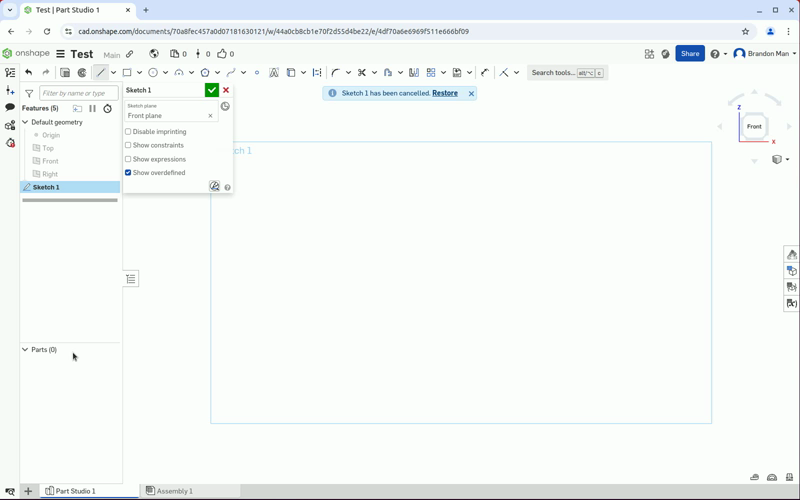
key_down(shift)
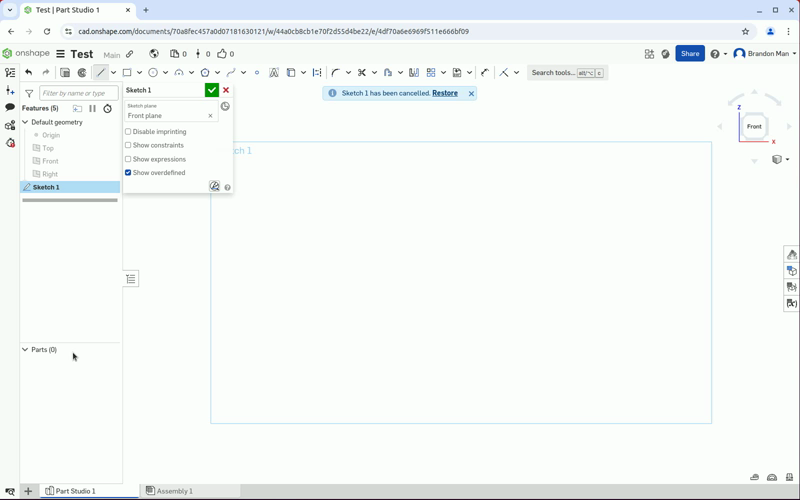
mouse_move(460, 282)
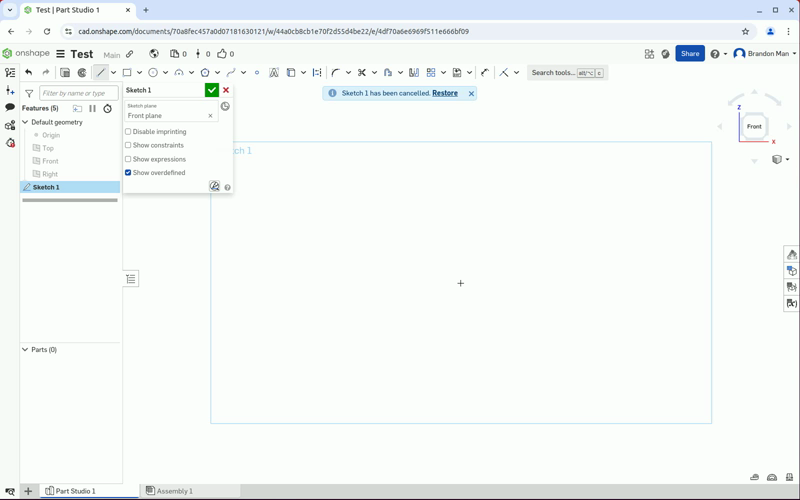
click(460, 282)
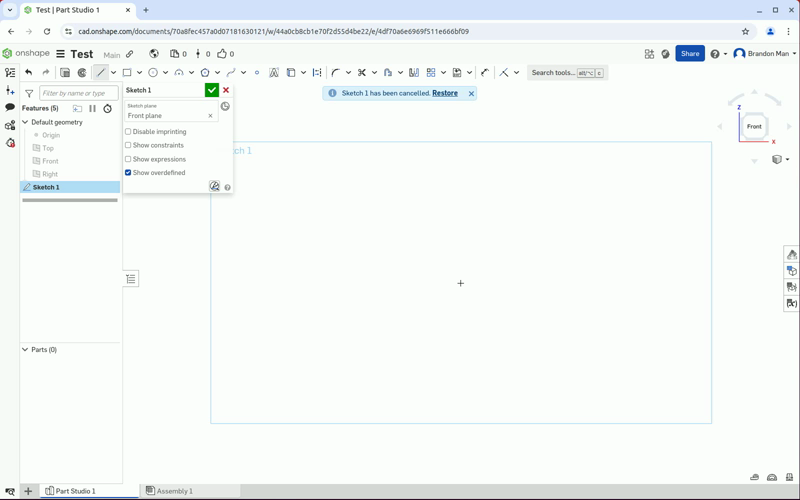
key_up(shift)
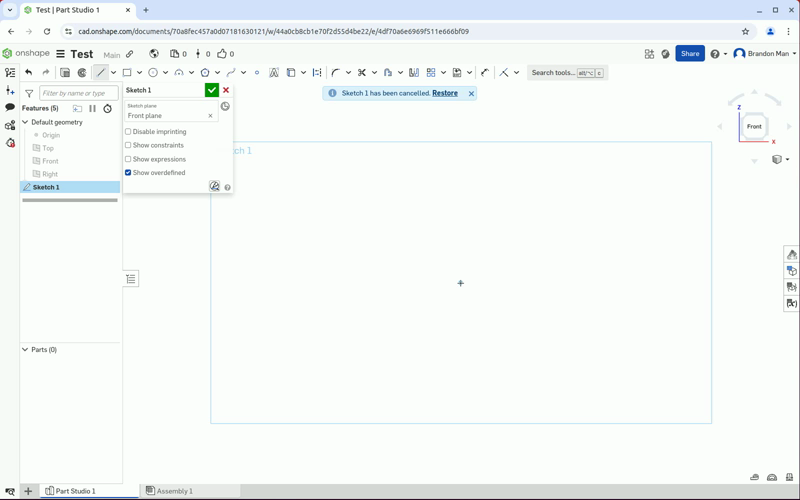
key_down(shift)
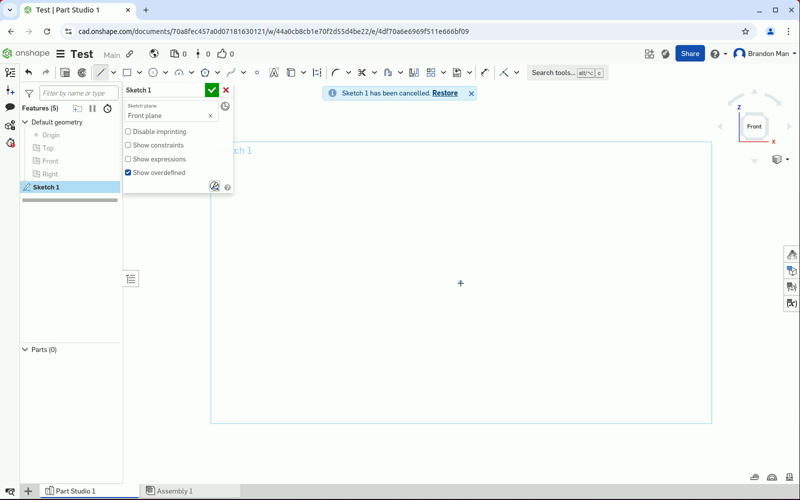
mouse_move(573, 282)
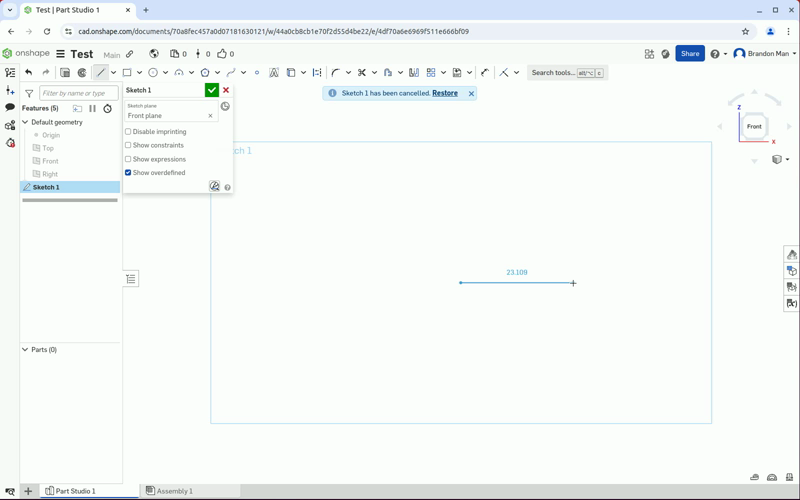
click(573, 282)
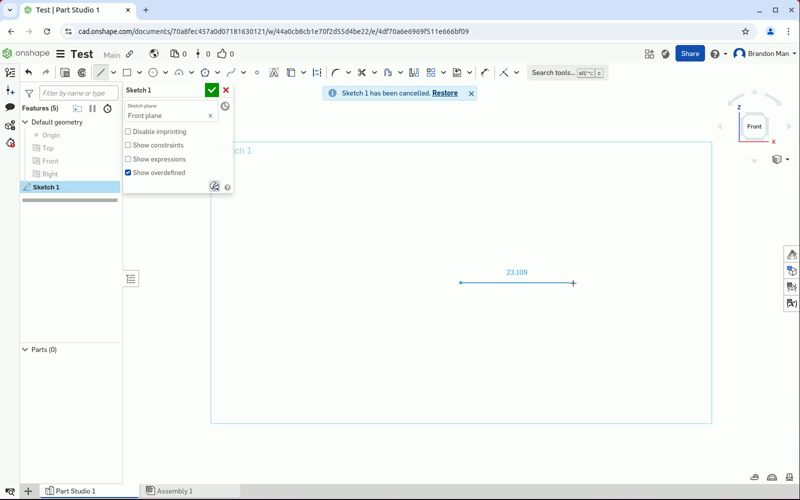
key_up(shift)
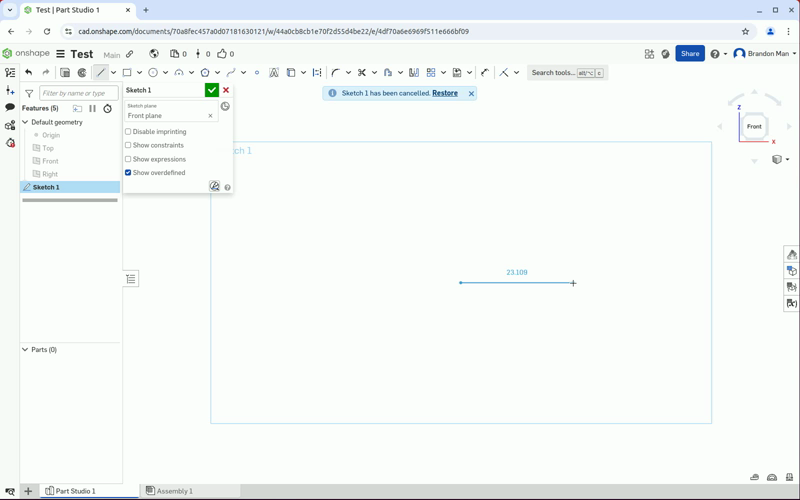
key_down(shift)
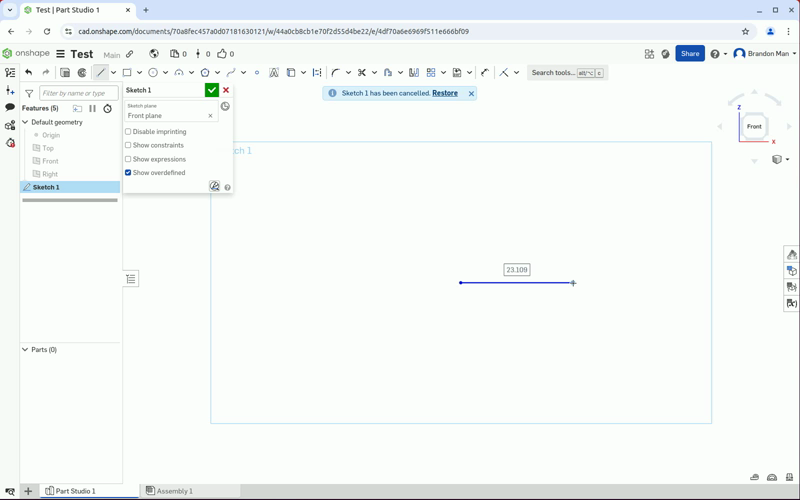
mouse_move(573, 201)
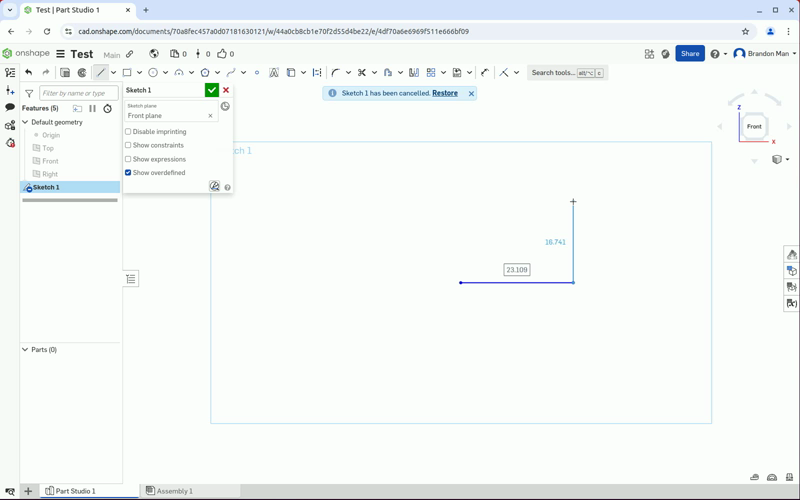
click(573, 201)
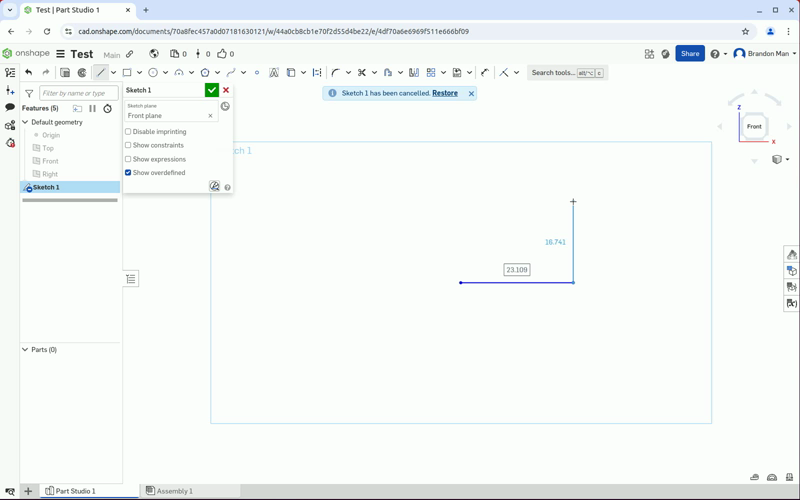
key_up(shift)
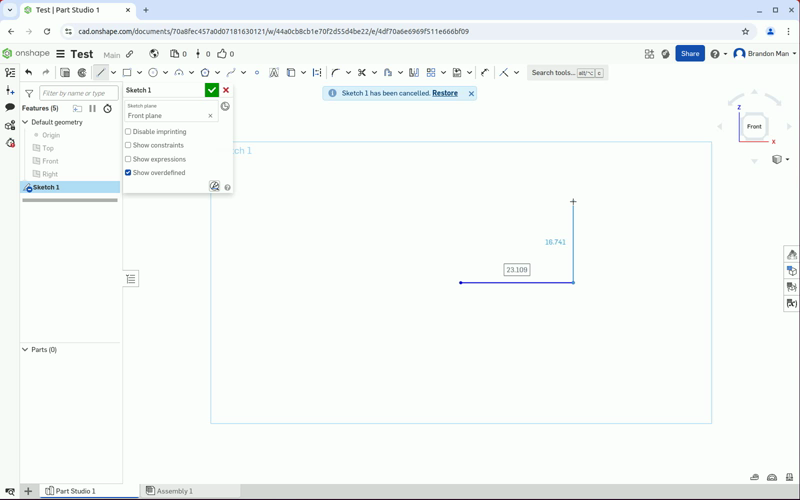
key_down(shift)
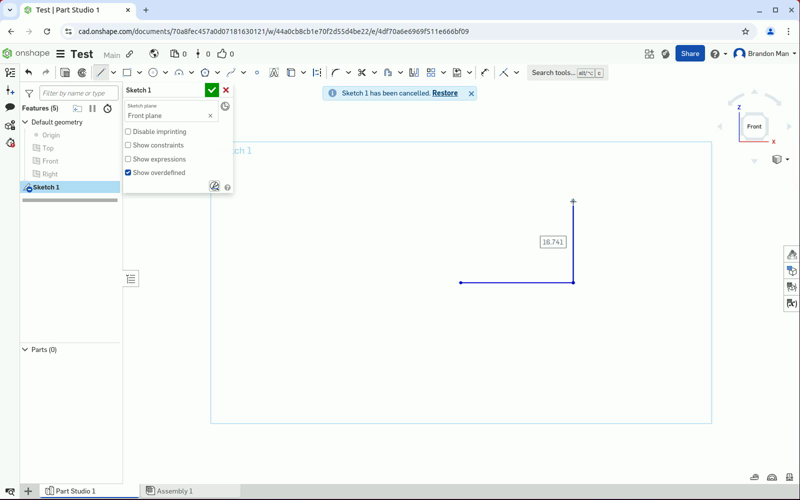
mouse_move(589, 201)
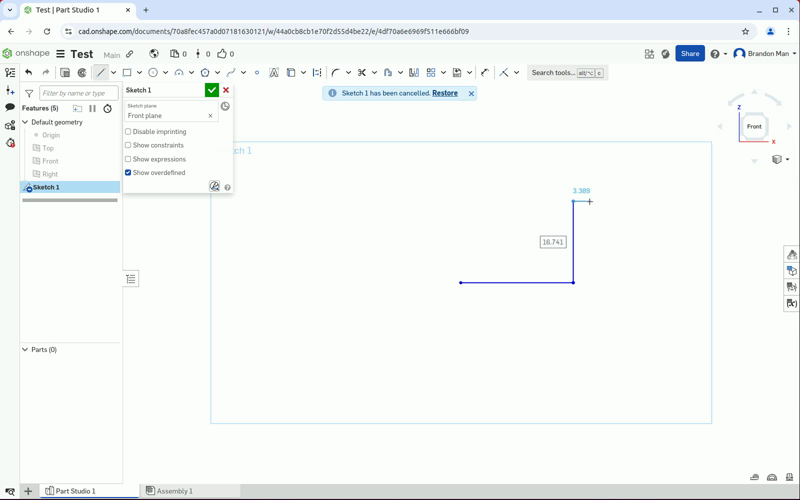
mouse_move(548, 201)
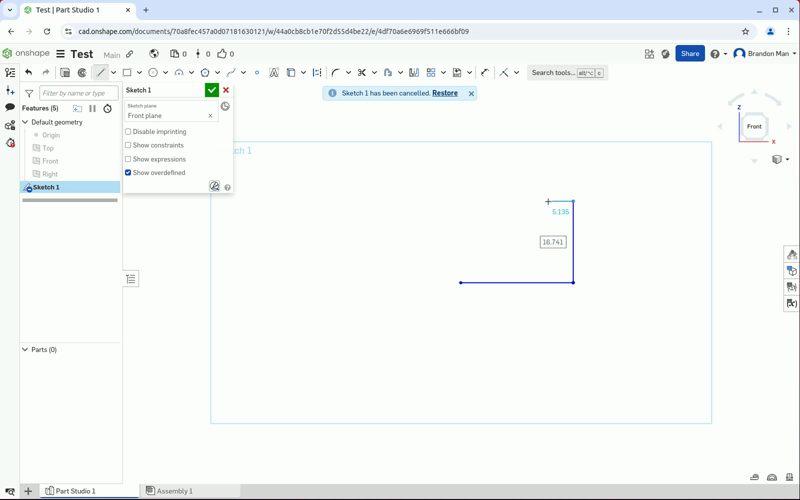
click(548, 201)
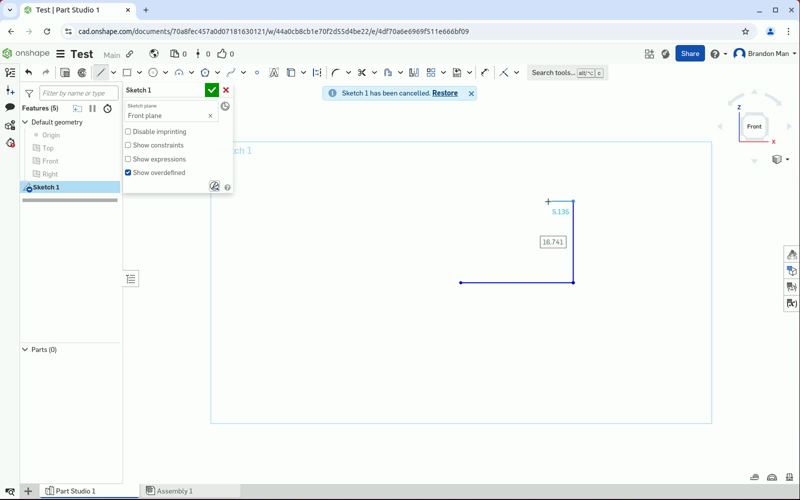
key_up(shift)
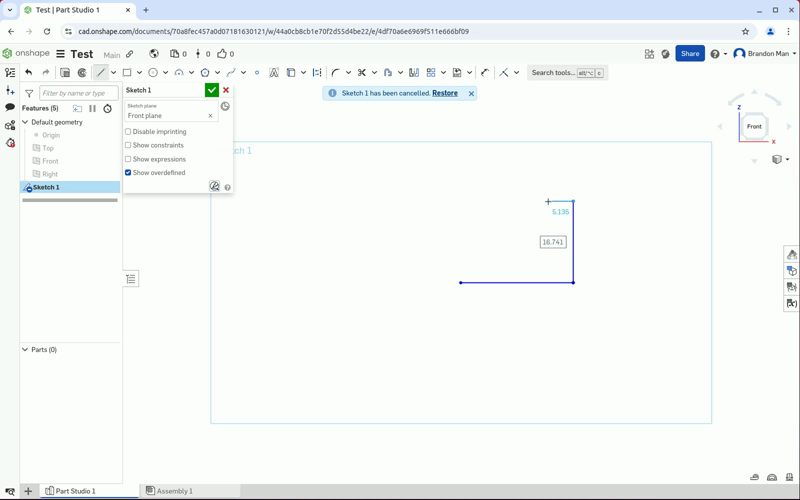
key_down(shift)
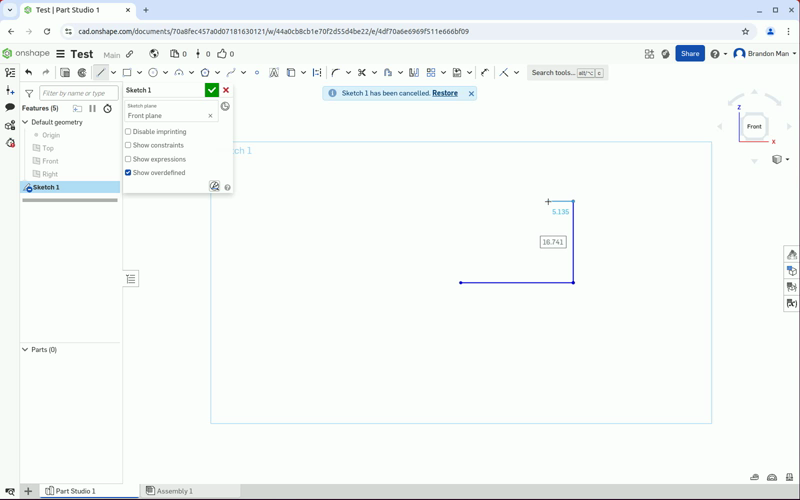
mouse_move(578, 201)
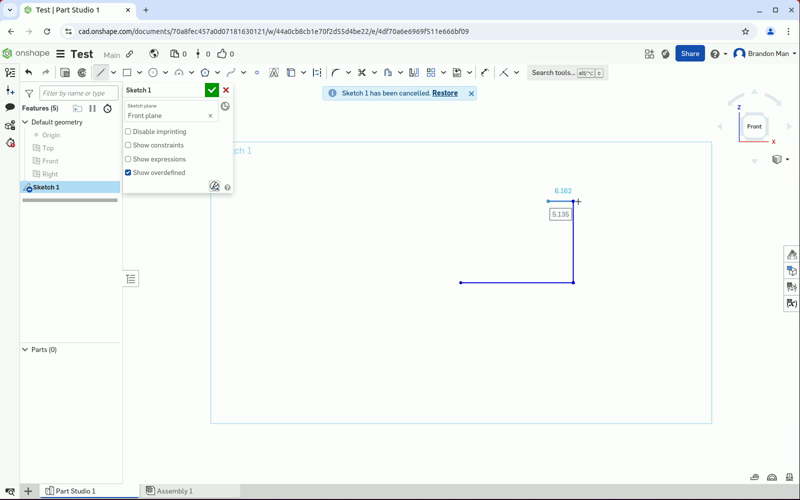
mouse_move(548, 249)
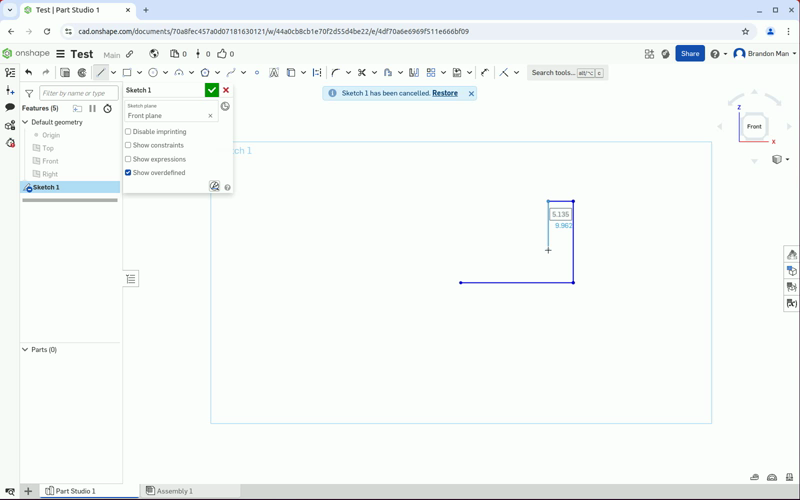
click(548, 249)
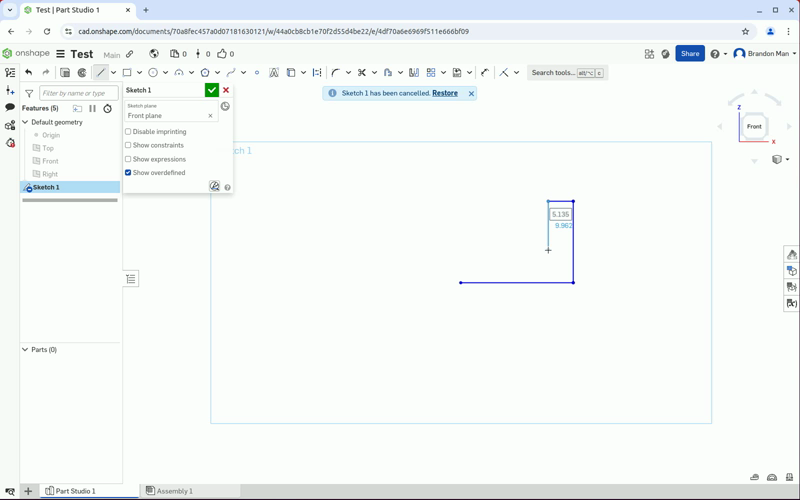
key_up(shift)
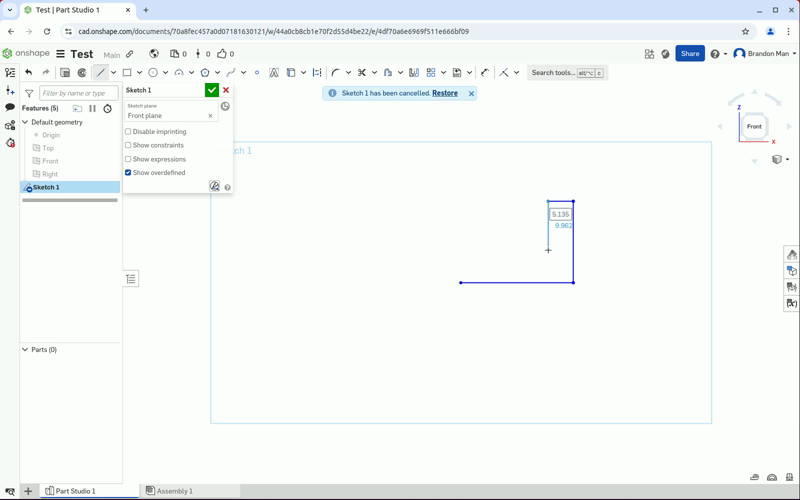
key_down(shift)
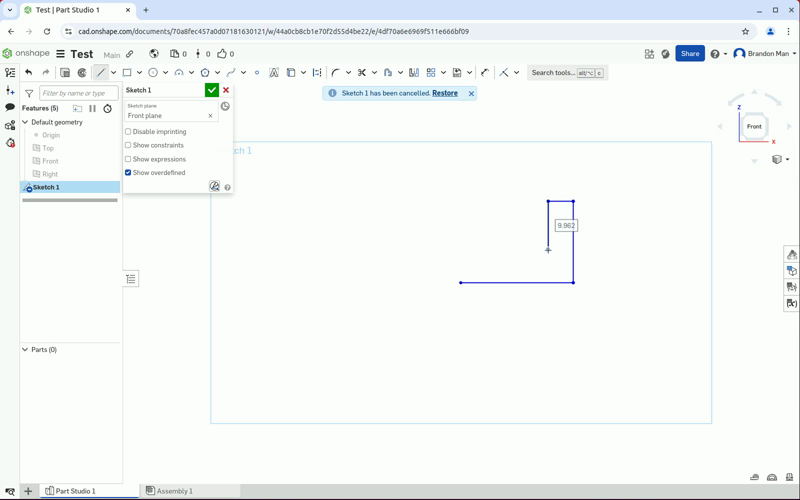
mouse_move(488, 249)
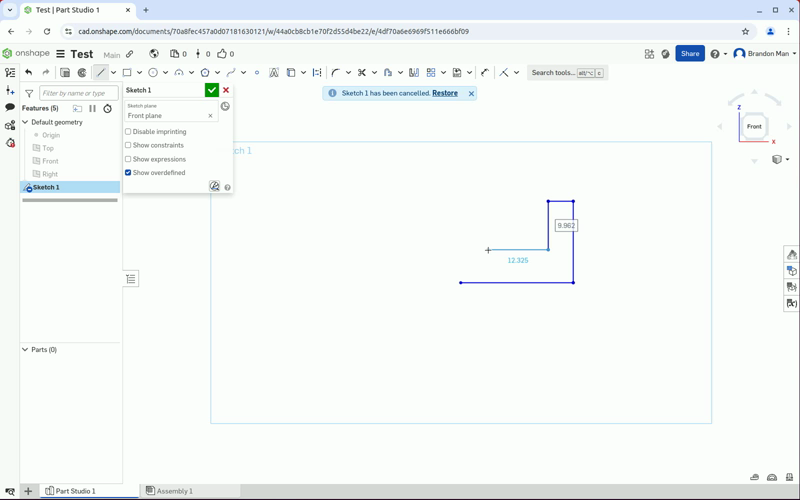
click(488, 249)
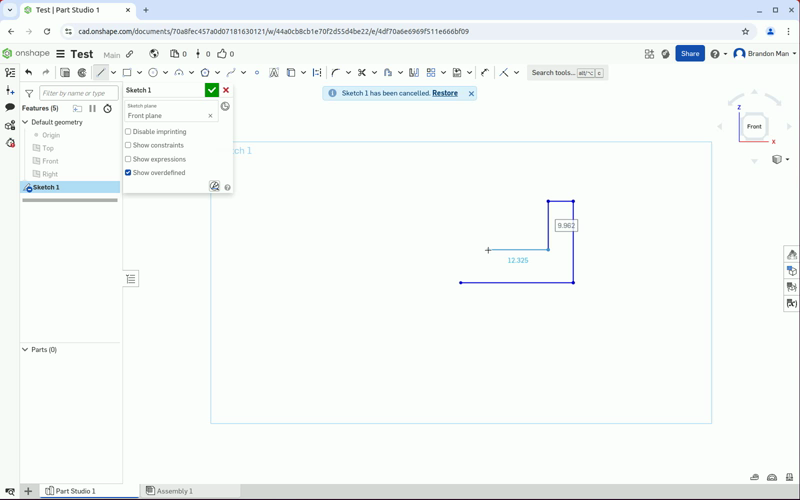
key_up(shift)
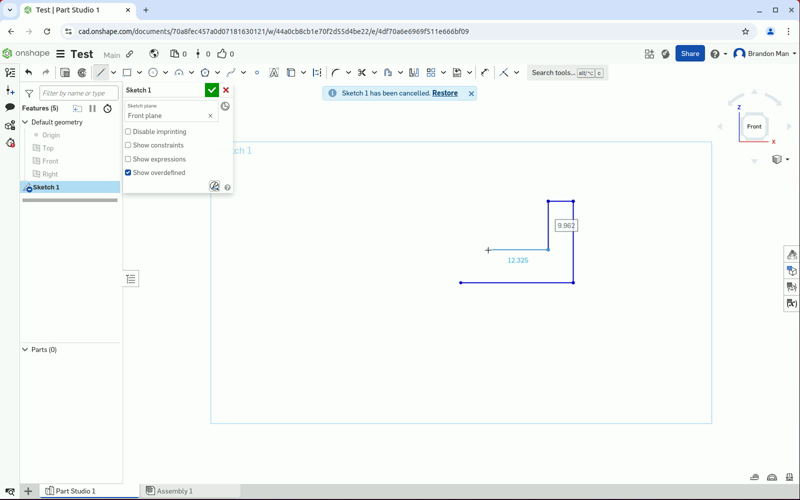
key_down(shift)
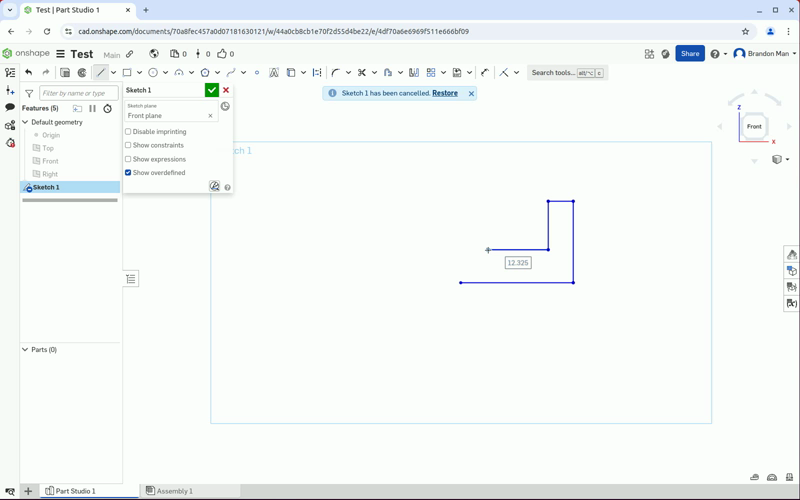
mouse_move(518, 249)
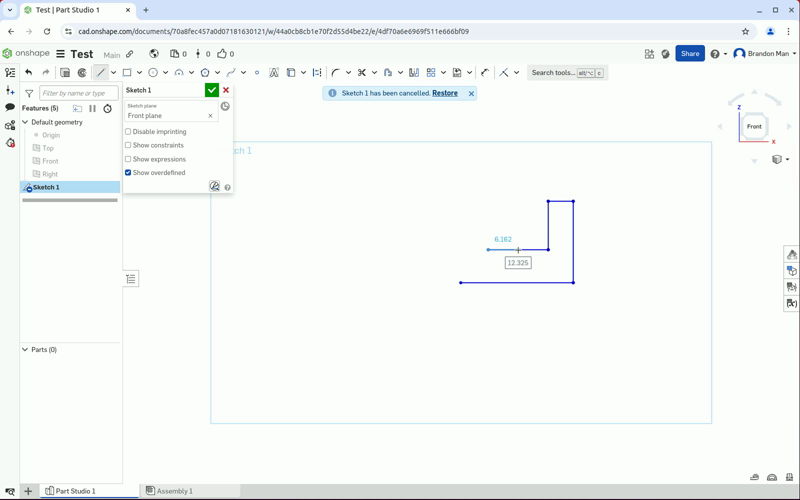
mouse_move(488, 201)
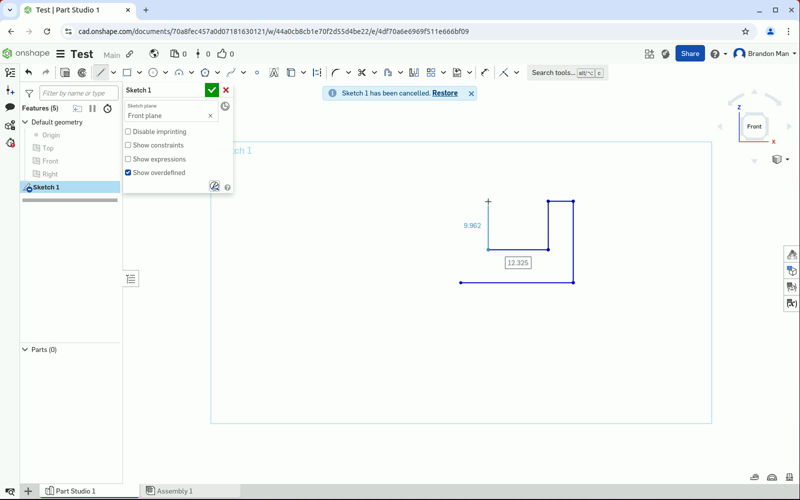
click(488, 201)
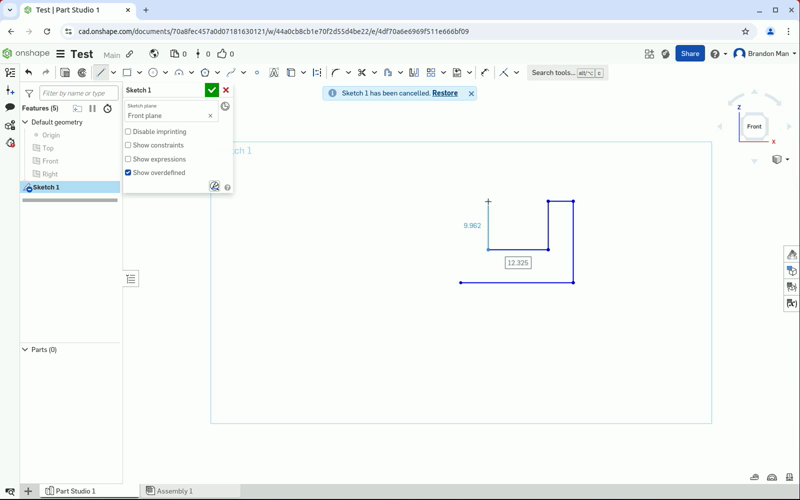
key_up(shift)
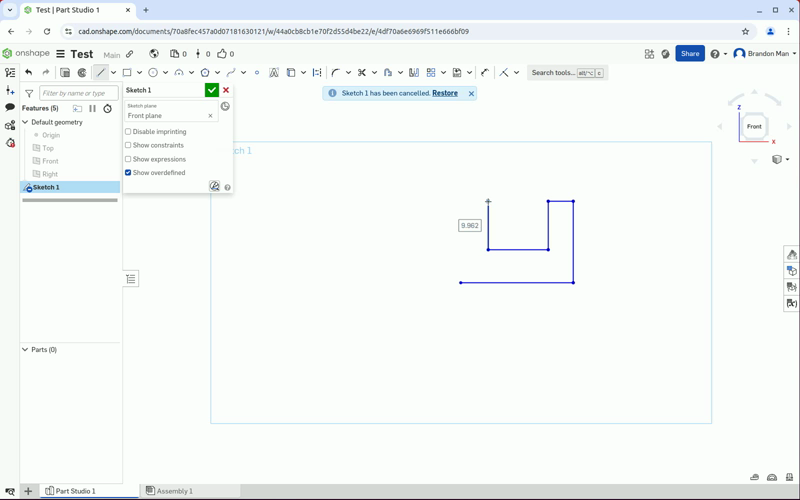
key_down(shift)
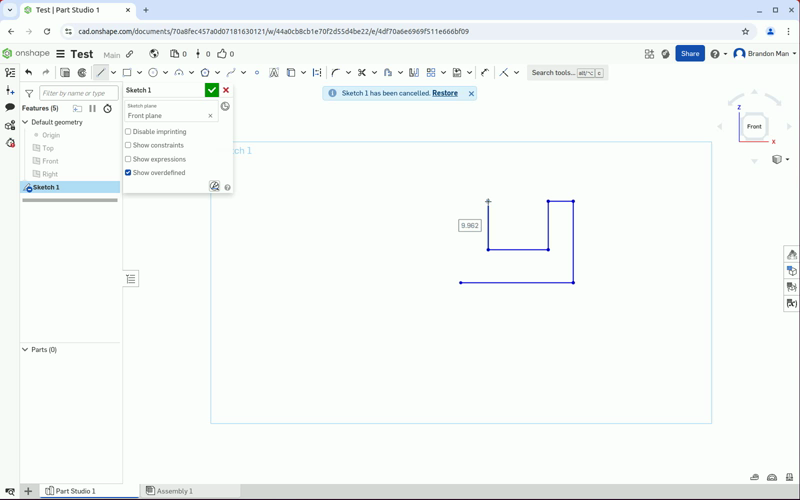
mouse_move(518, 201)
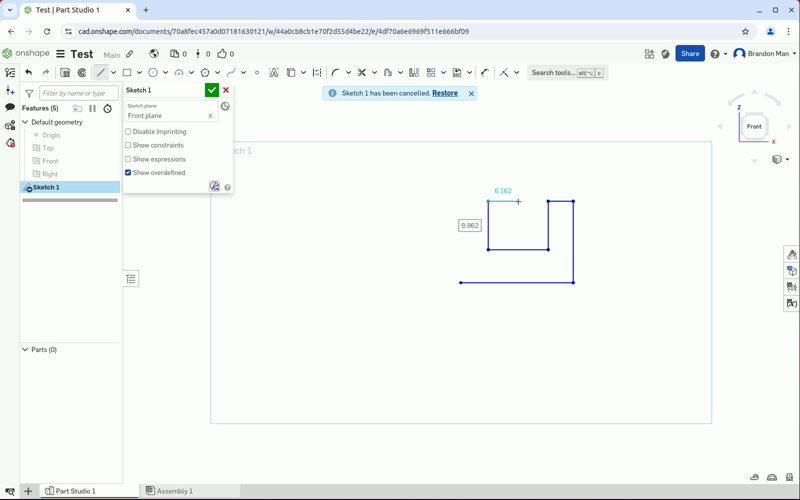
mouse_move(460, 201)
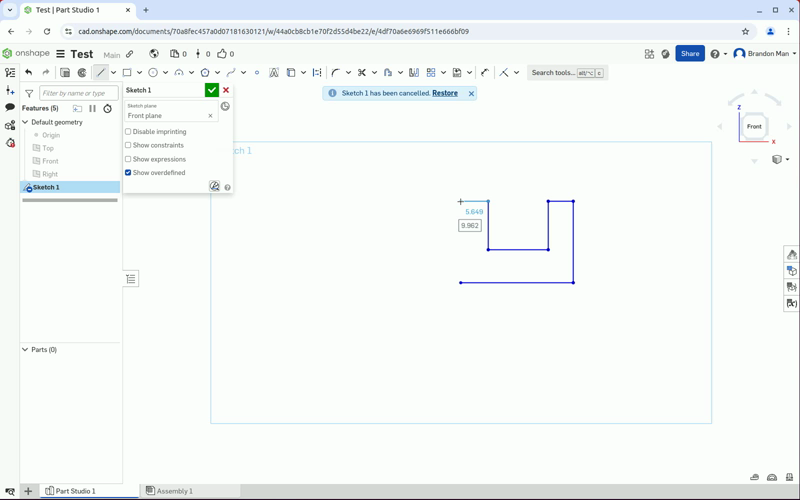
click(460, 201)
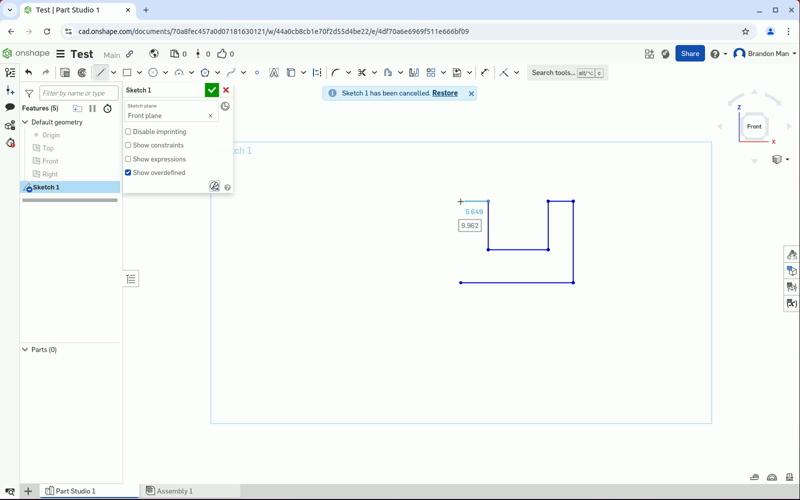
key_up(shift)
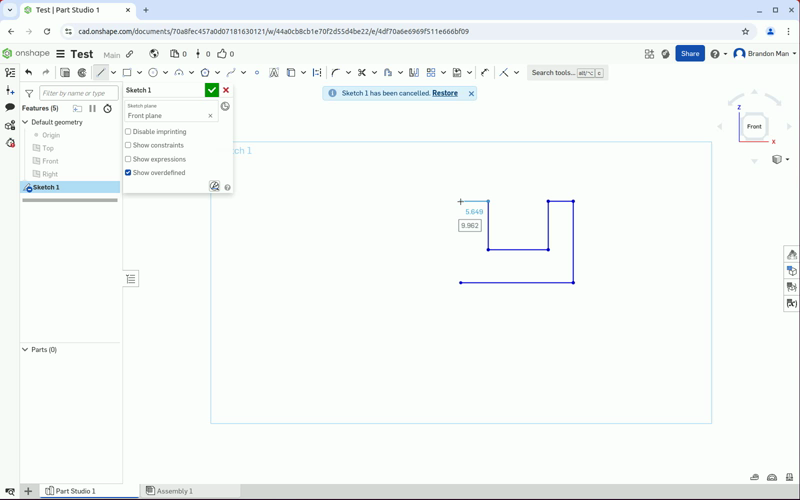
key_down(shift)
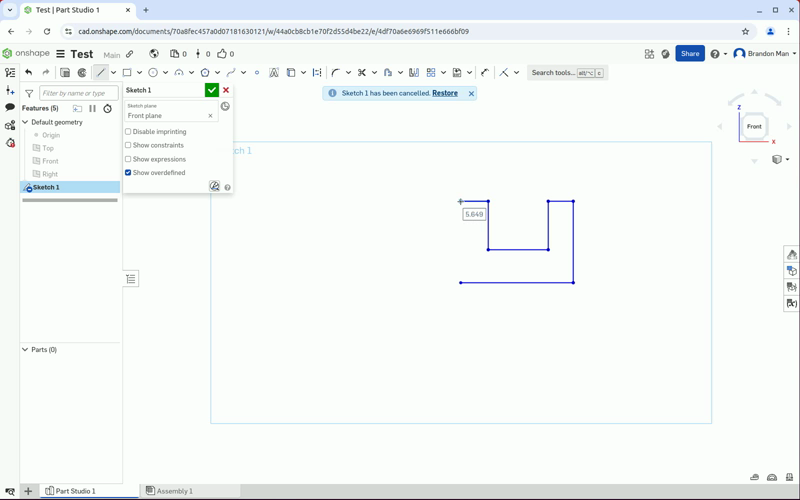
mouse_move(460, 282)
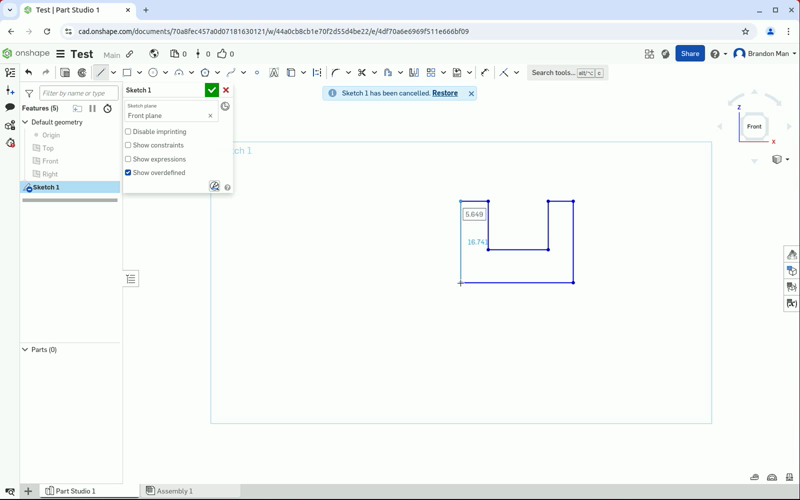
key_up(shift)
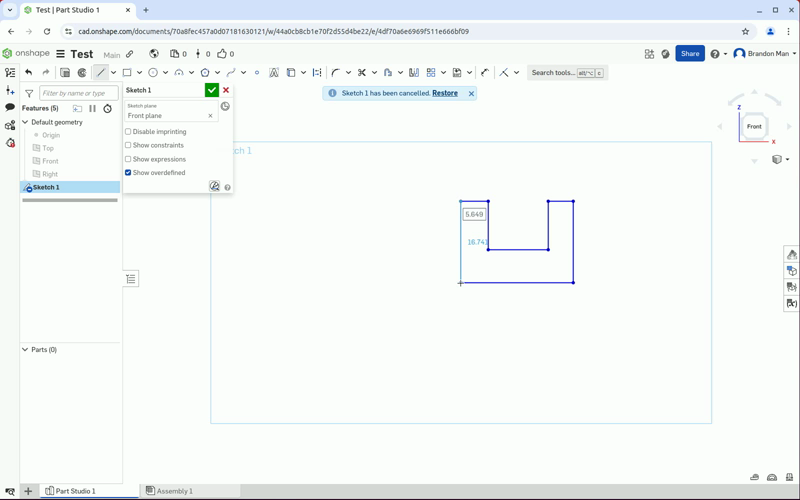
click(460, 282)
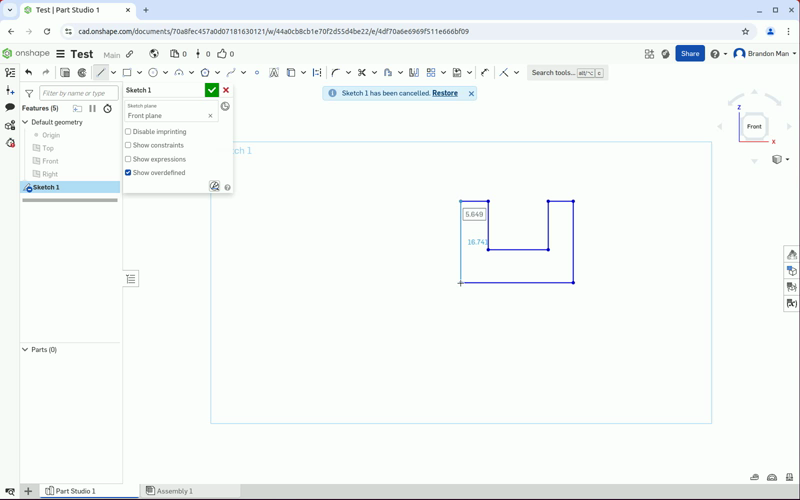
key(esc)
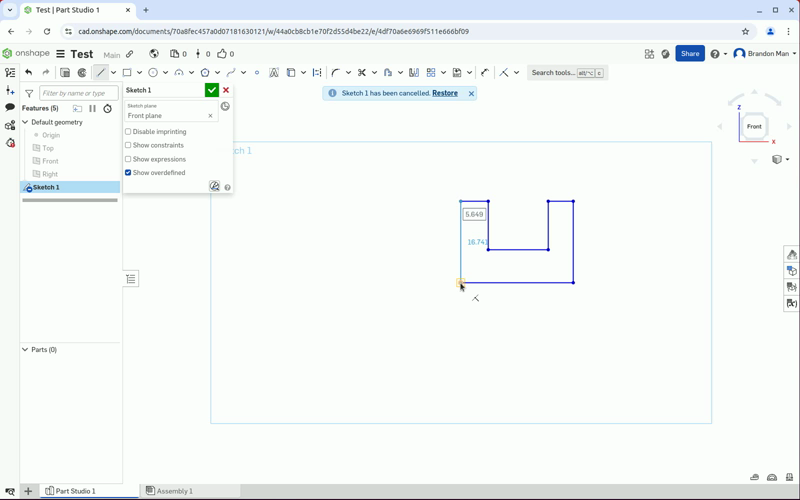
mouse_move(465, 225)
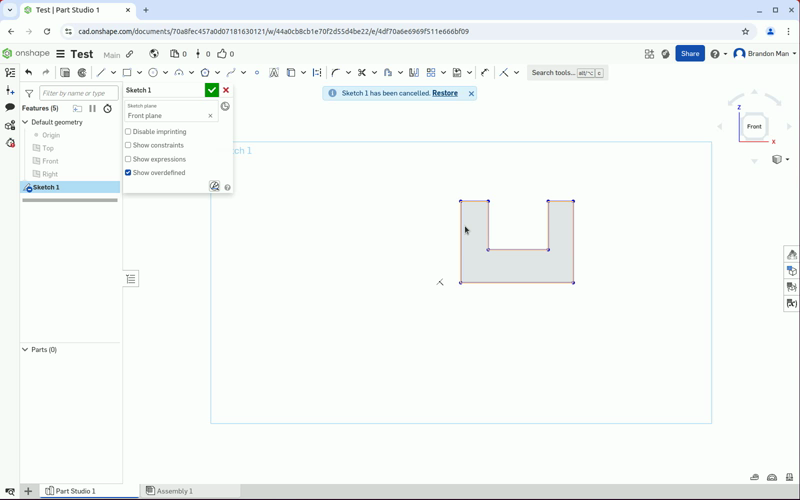
click(465, 225)
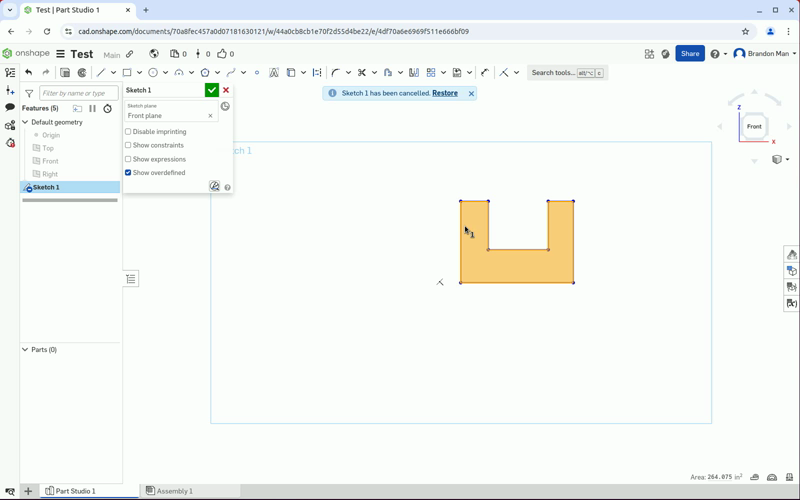
mouse_move(73, 352)
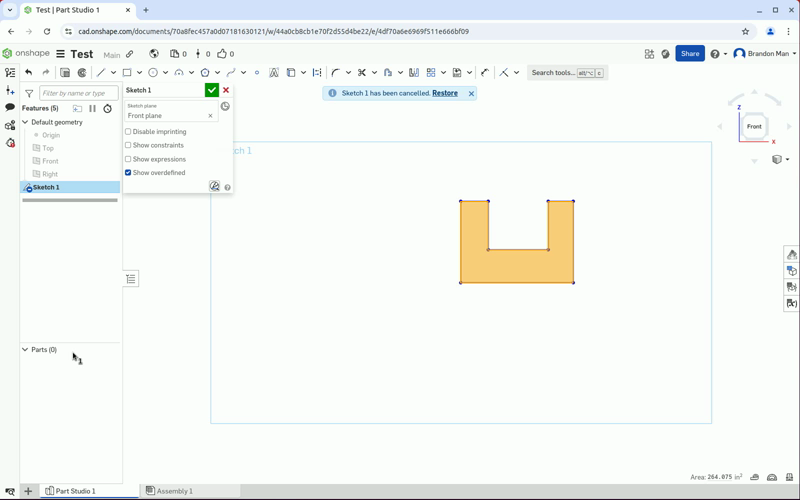
key(shift+y)
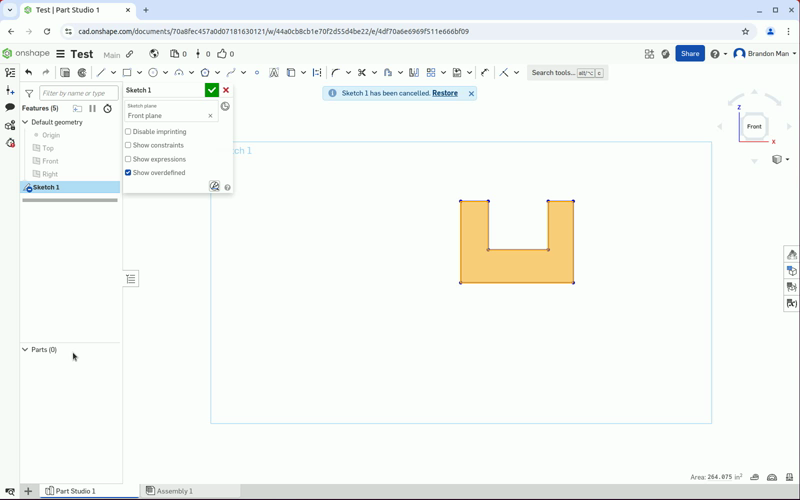
key(shift+e)
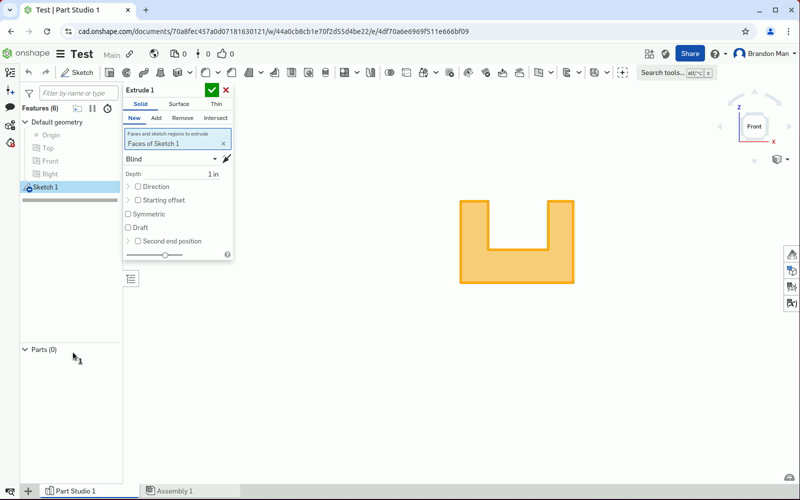
mouse_move(143, 106)
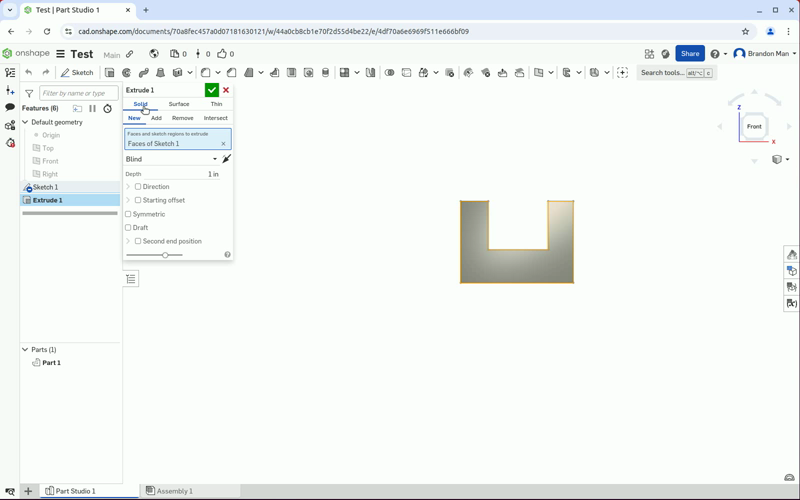
click(143, 106)
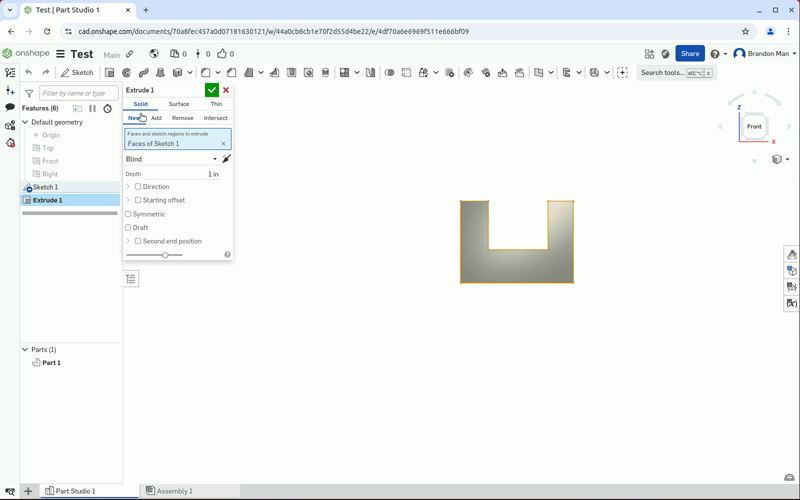
mouse_move(137, 120)
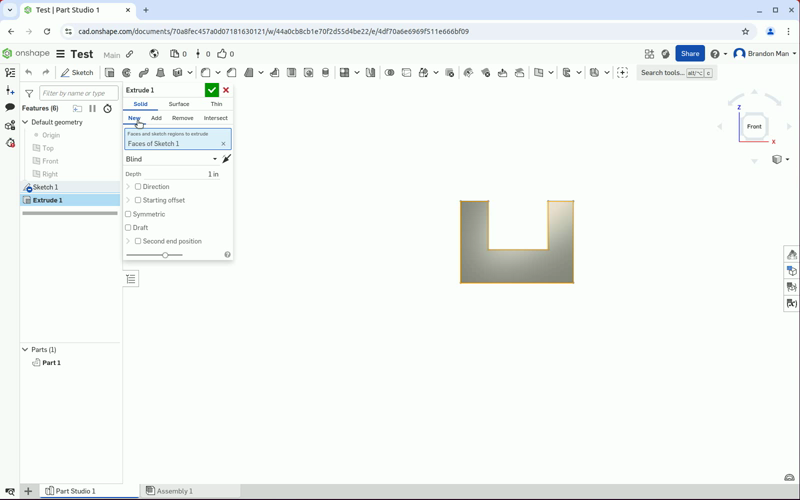
click(137, 120)
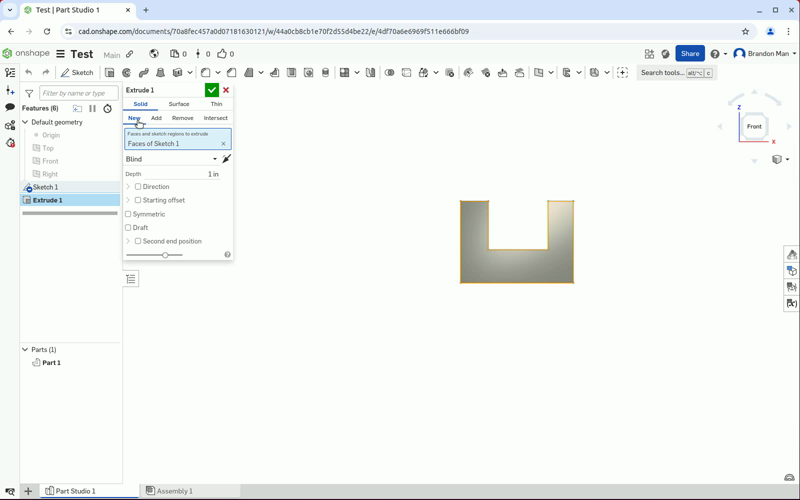
key(tab, 4)
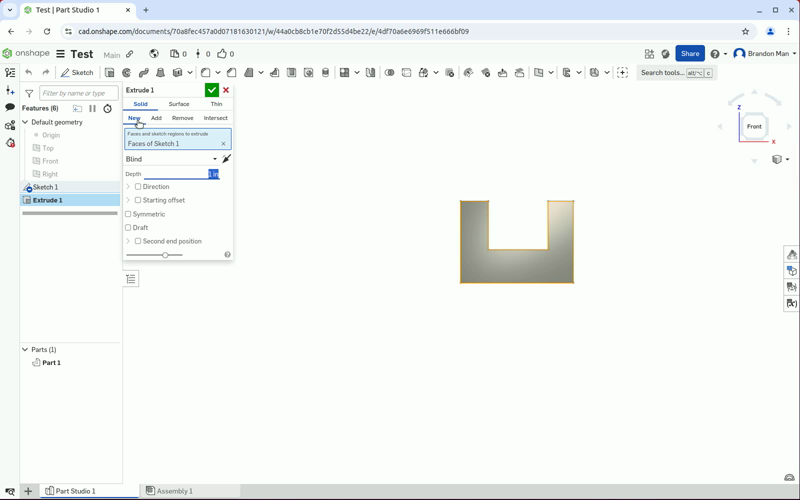
text(16.128)
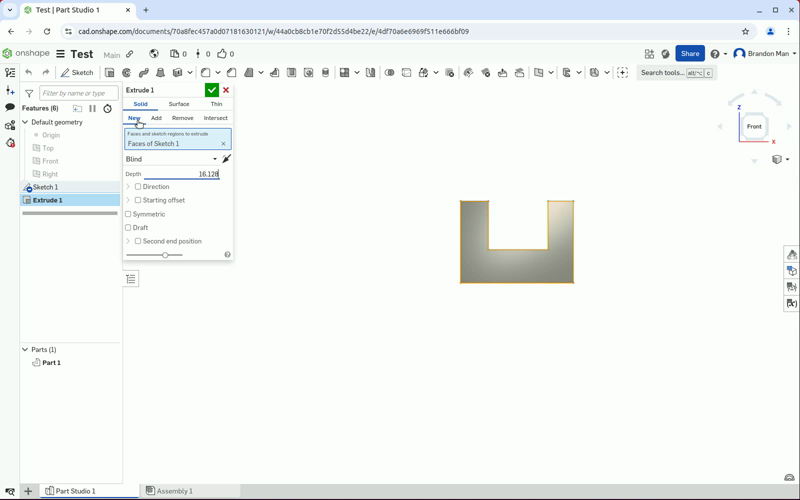
key(enter)
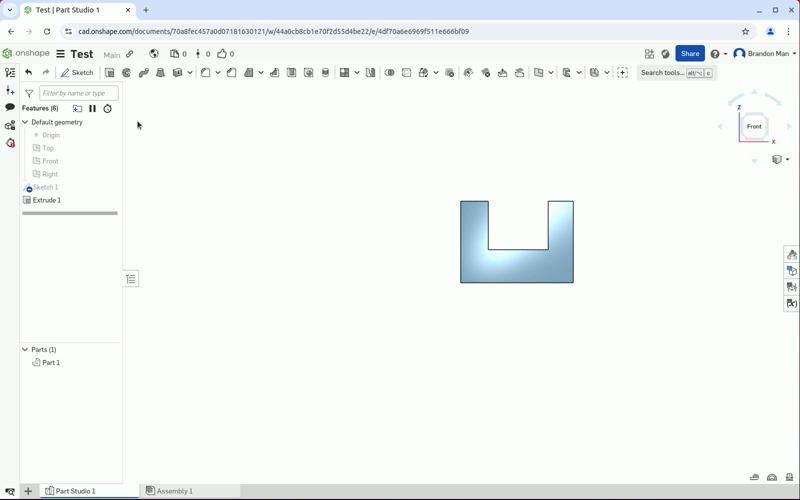
key(shift+h)
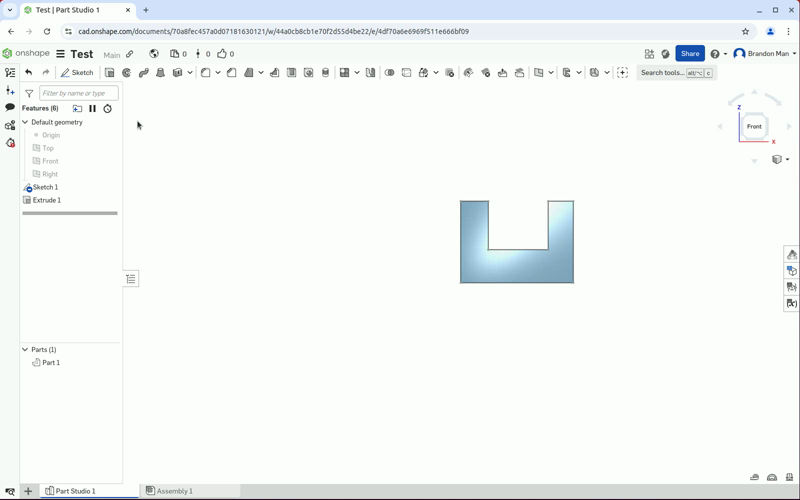
key(shift+h)
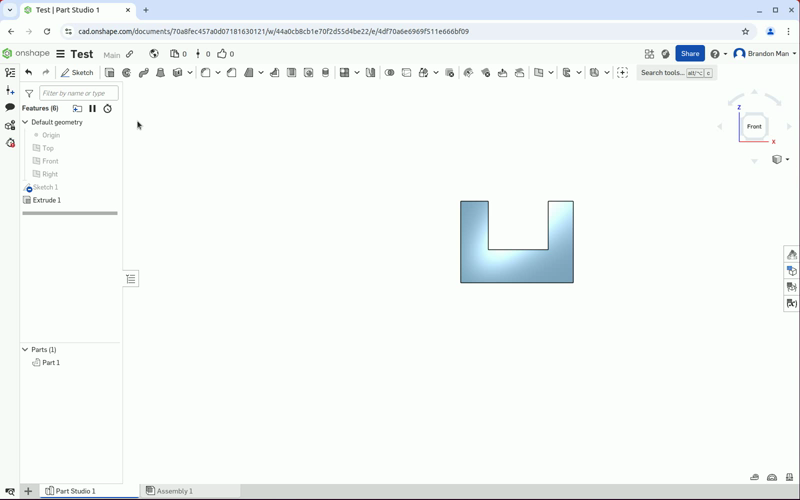
mouse_move(73, 189)
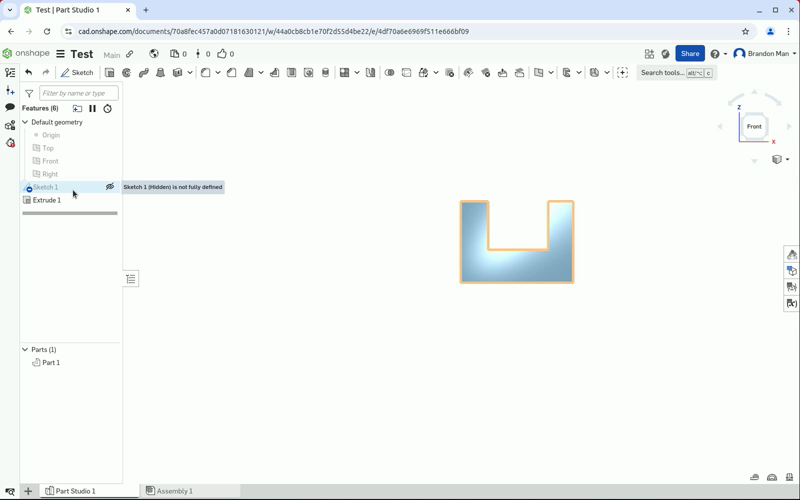
click(73, 189)
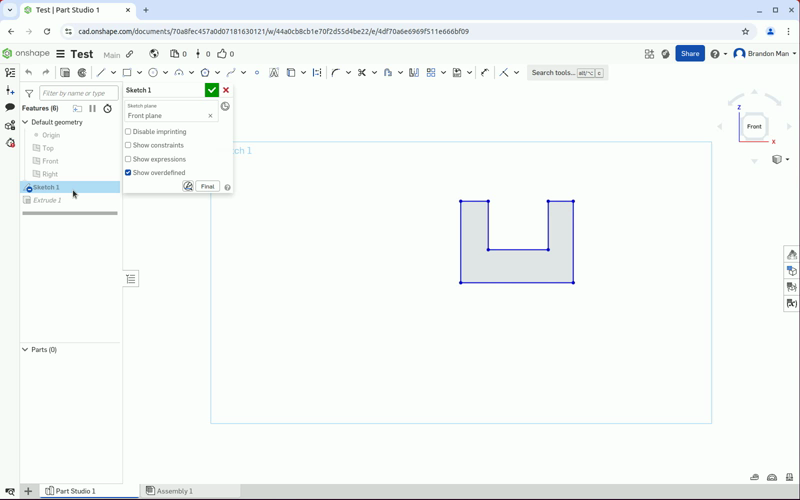
mouse_move(229, 92)
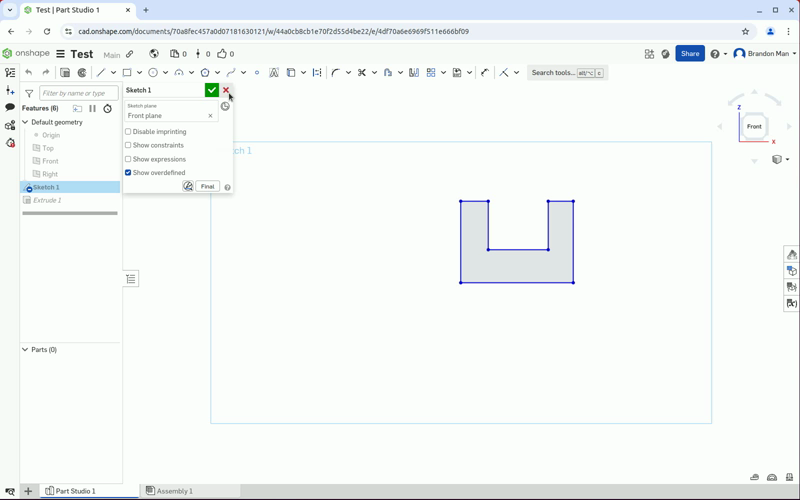
click(229, 92)
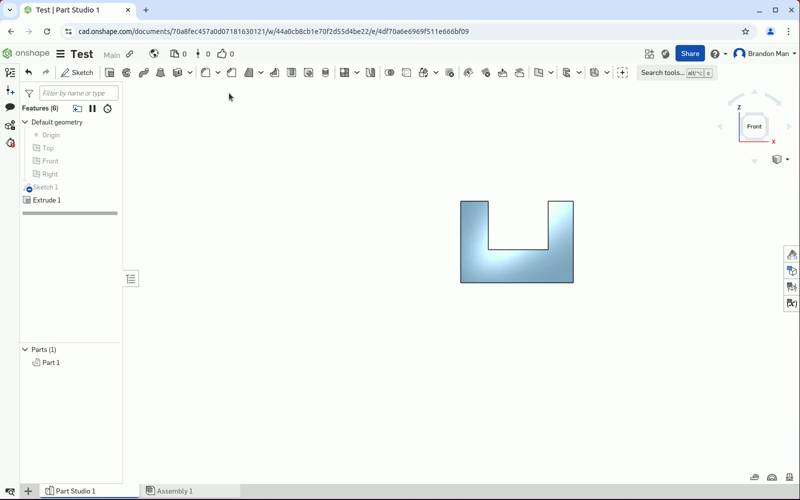
mouse_move(73, 352)
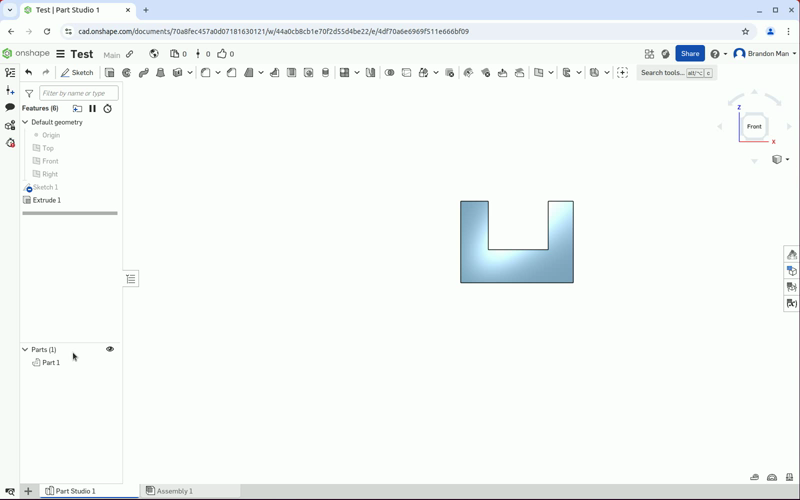
key(y)
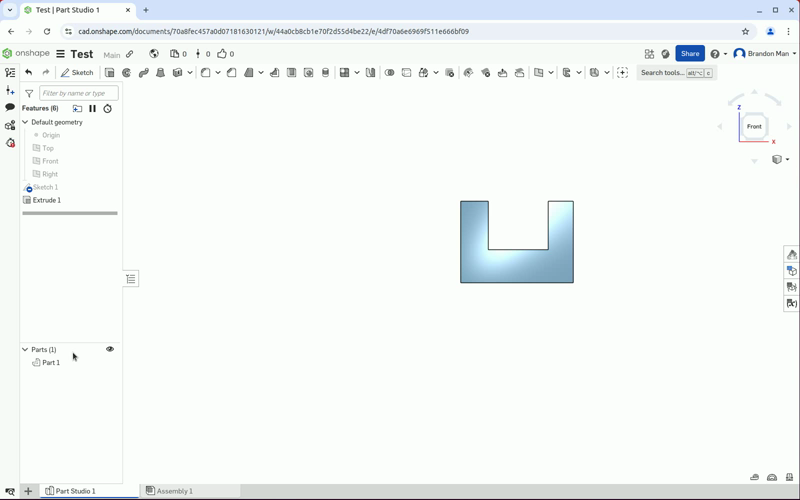
key(shift+p)
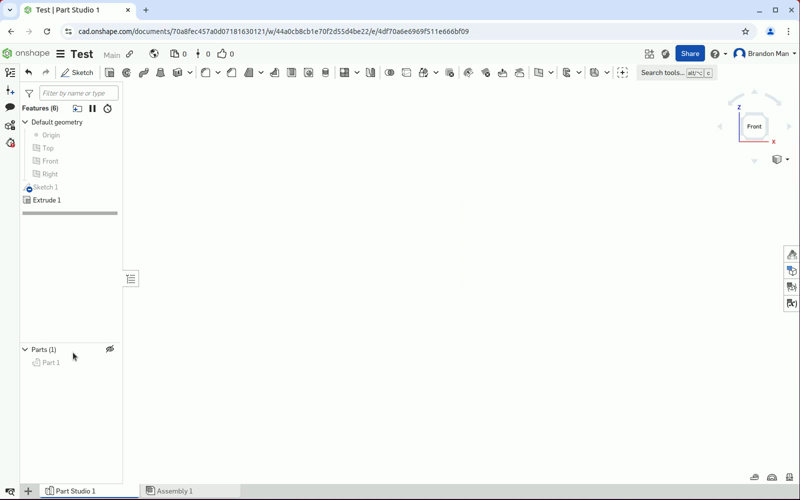
key(space)
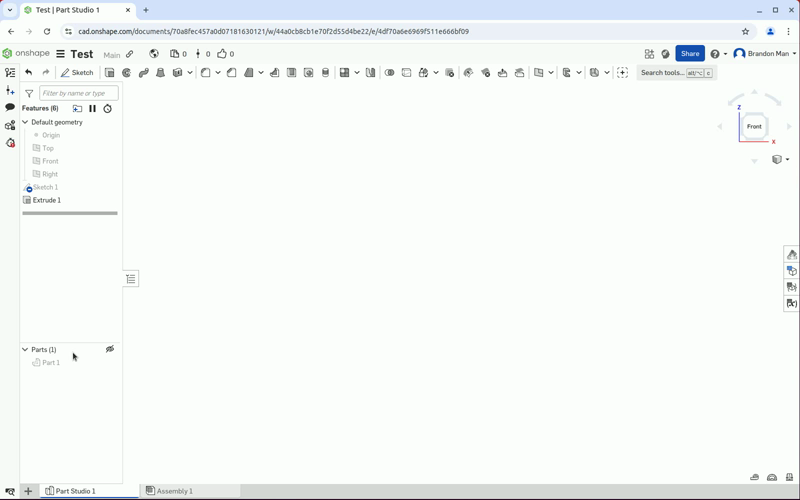
key_down(shift)
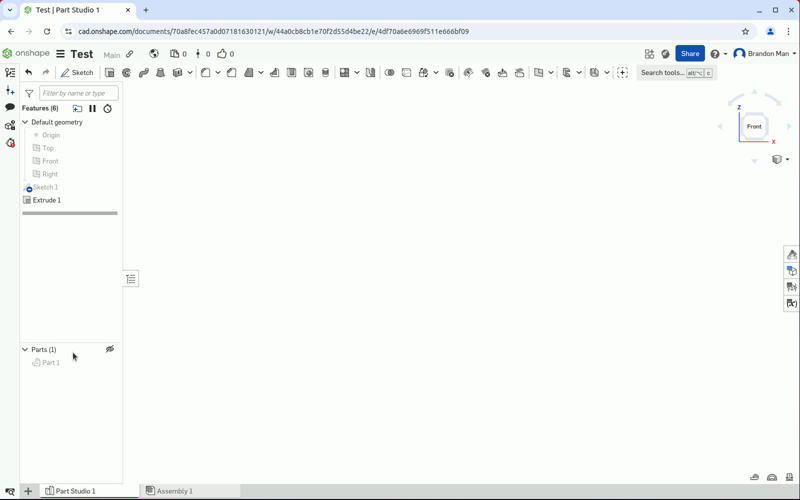
key(down)
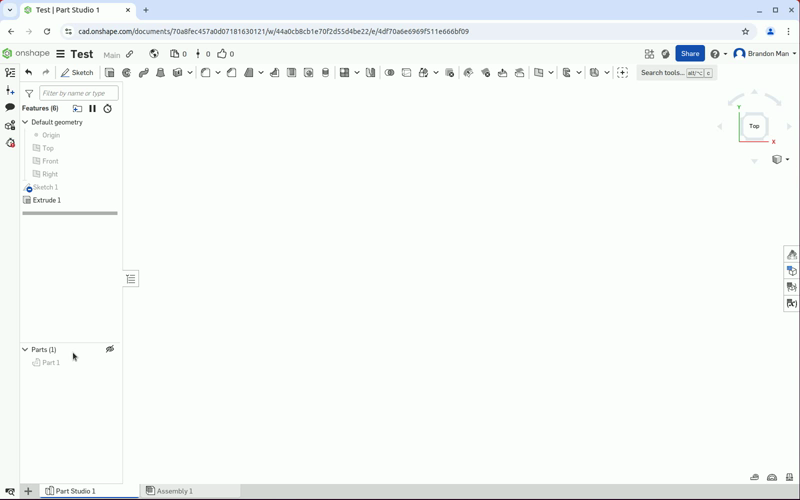
key_up(shift)
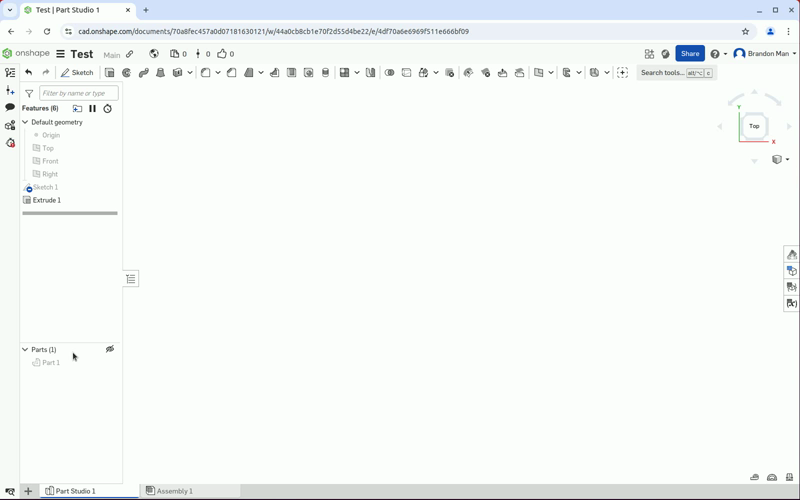
mouse_move(73, 352)
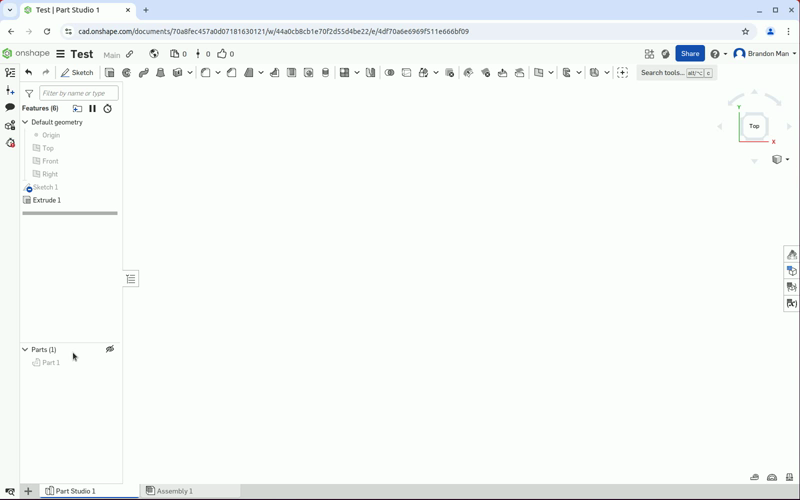
key(shift+y)
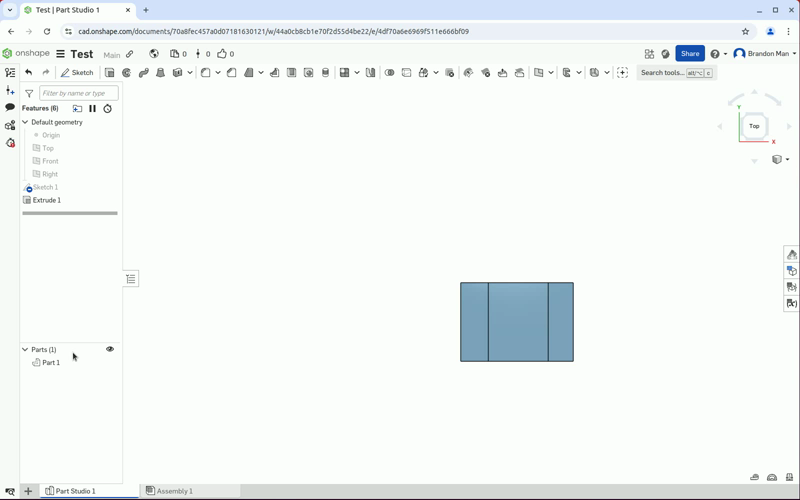
mouse_move(541, 75)
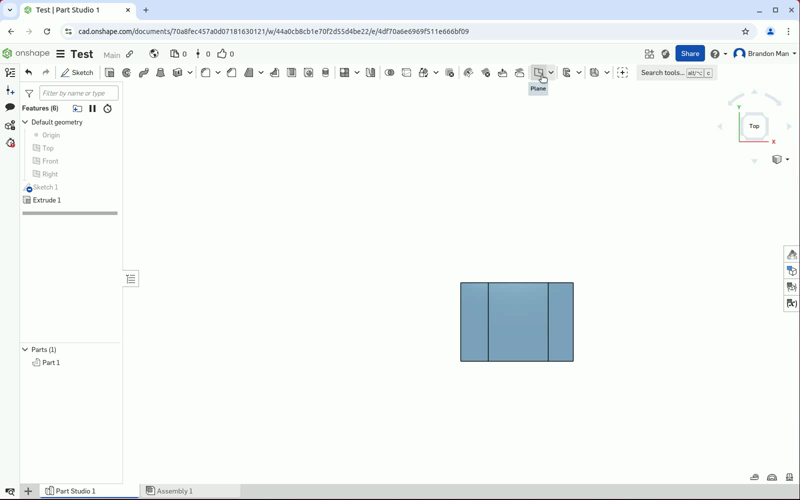
click(541, 75)
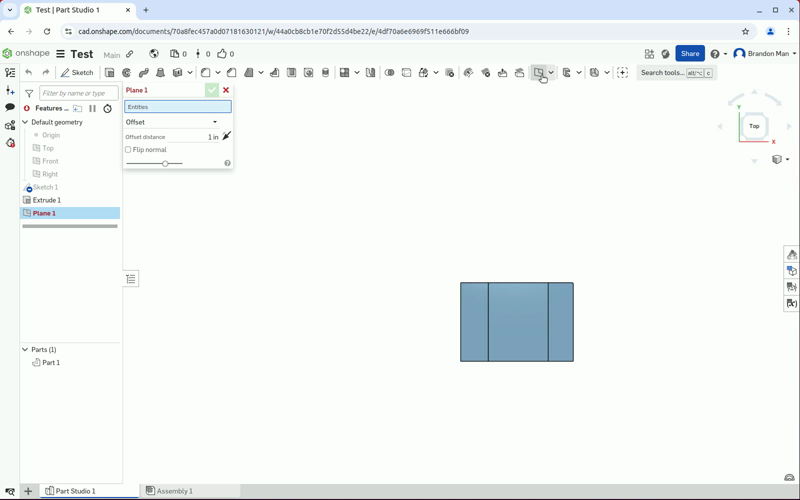
mouse_move(73, 150)
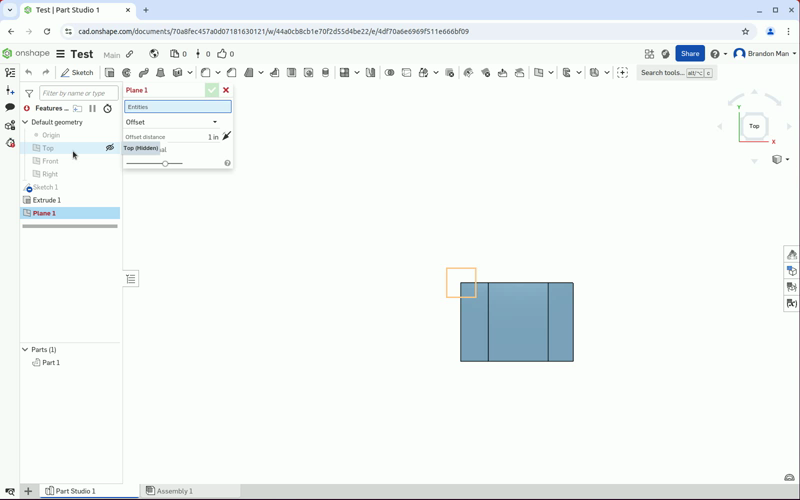
click(73, 150)
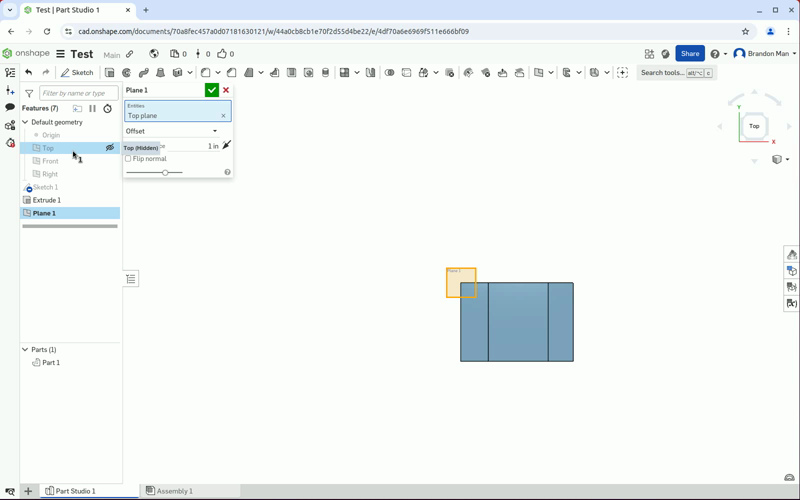
key(tab, 2)
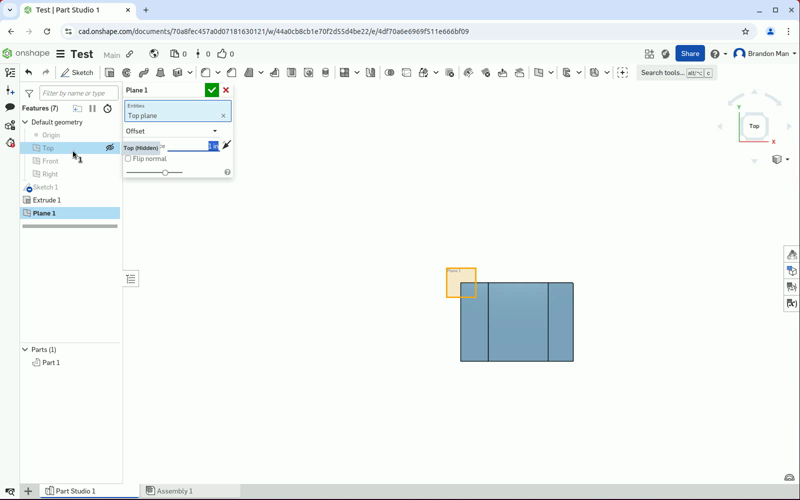
text(16.854)
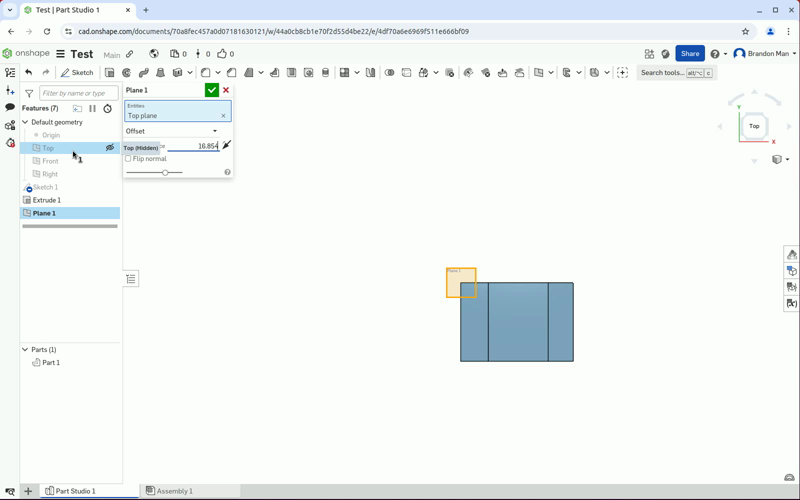
key(enter, 2)
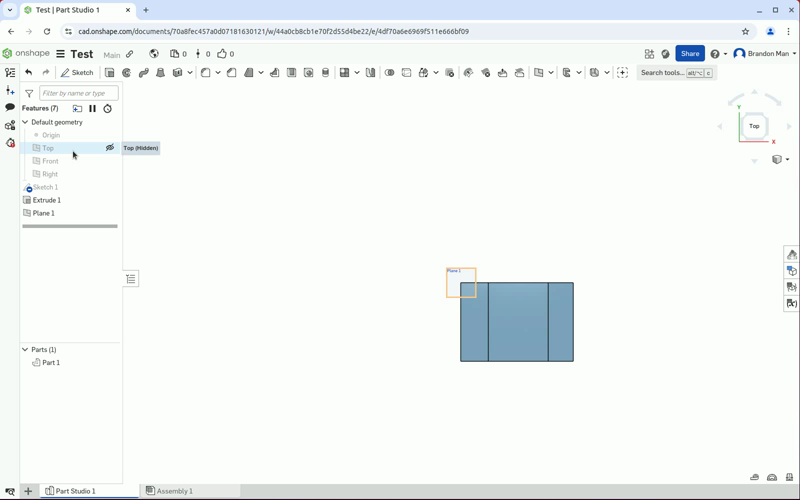
key(shift+s)
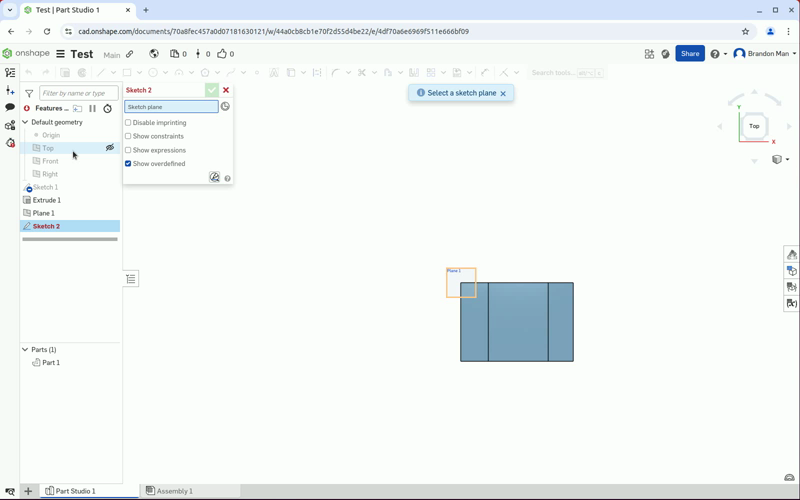
mouse_move(73, 215)
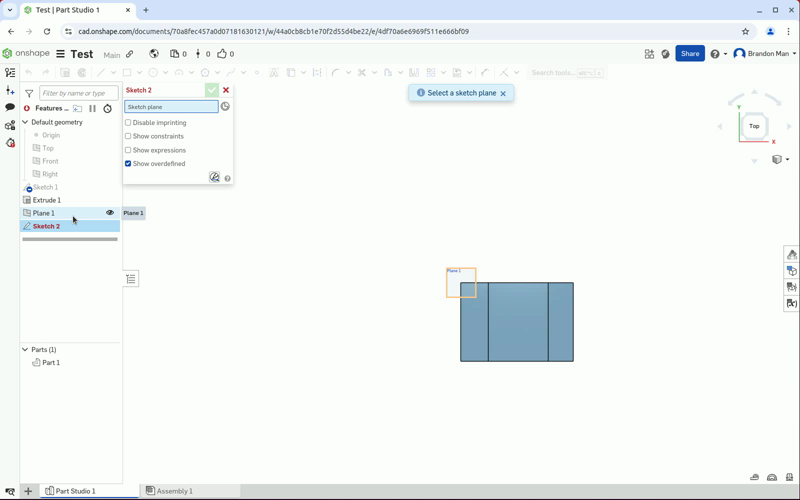
click(73, 215)
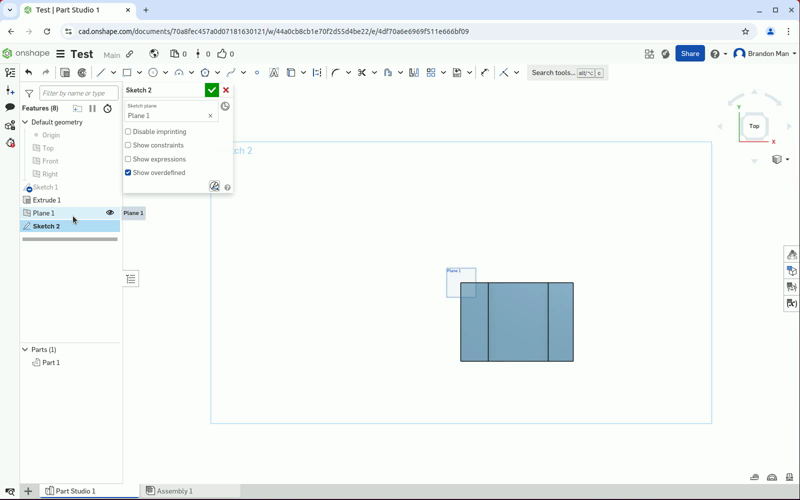
mouse_move(73, 352)
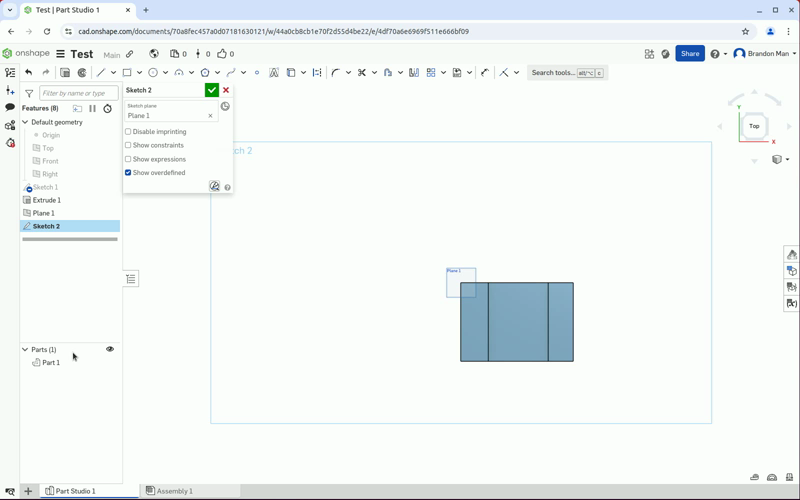
key(y)
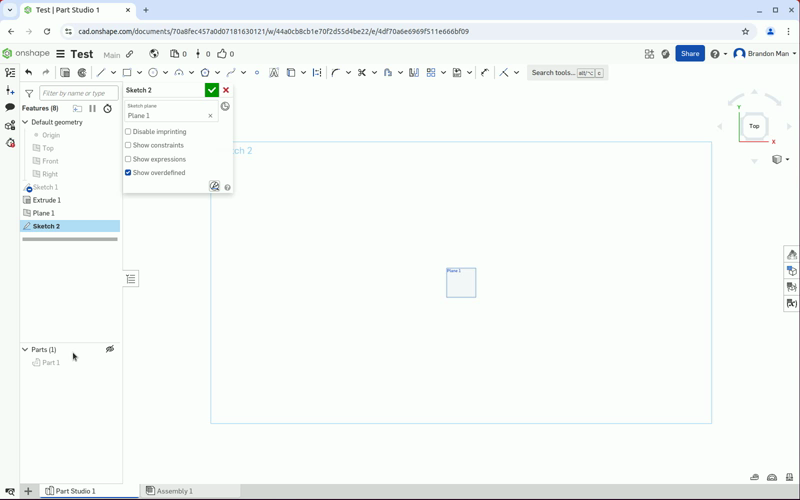
key(l)
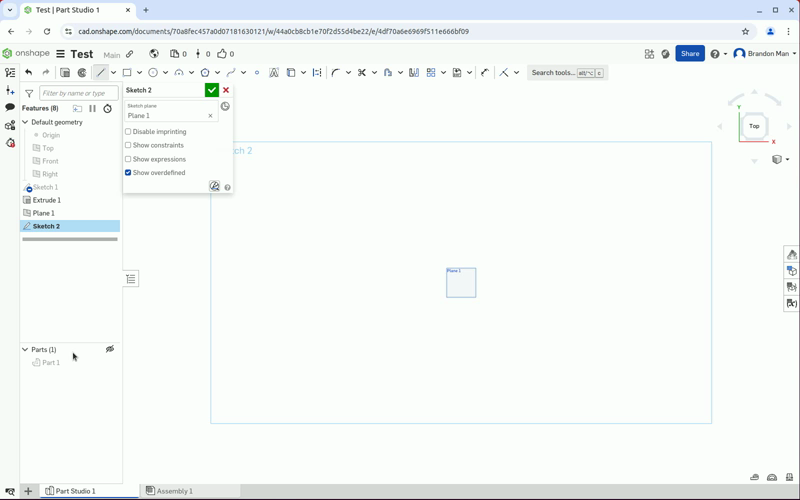
key_down(shift)
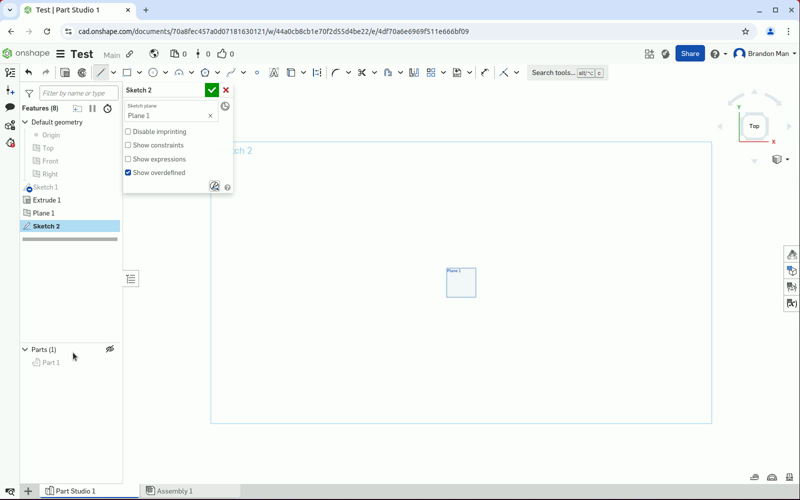
mouse_move(548, 332)
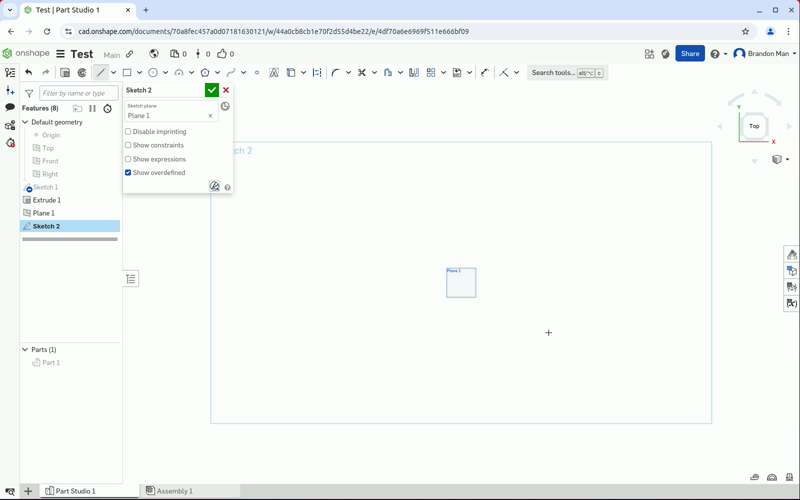
click(548, 332)
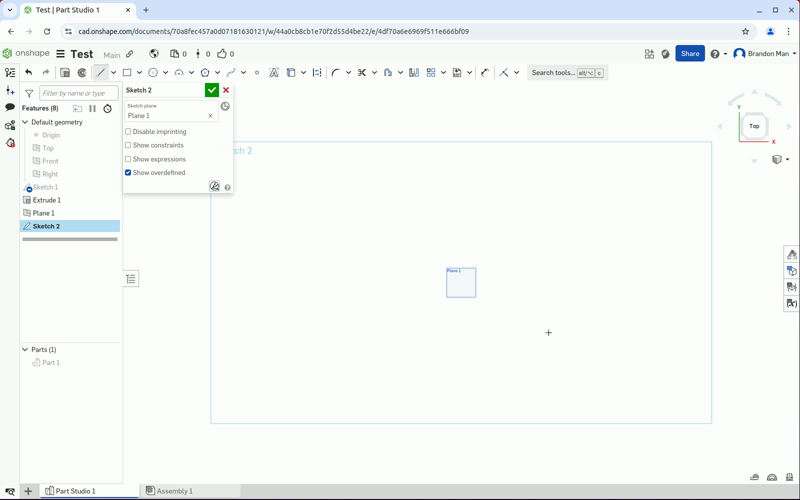
key_up(shift)
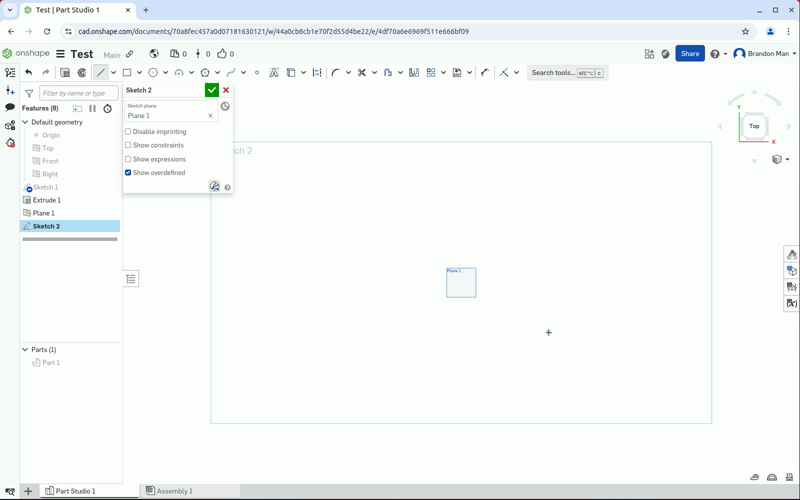
key_down(shift)
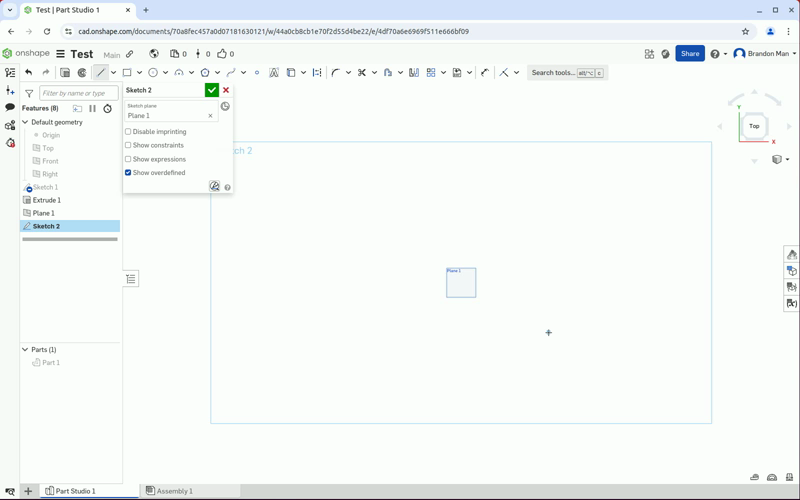
mouse_move(578, 332)
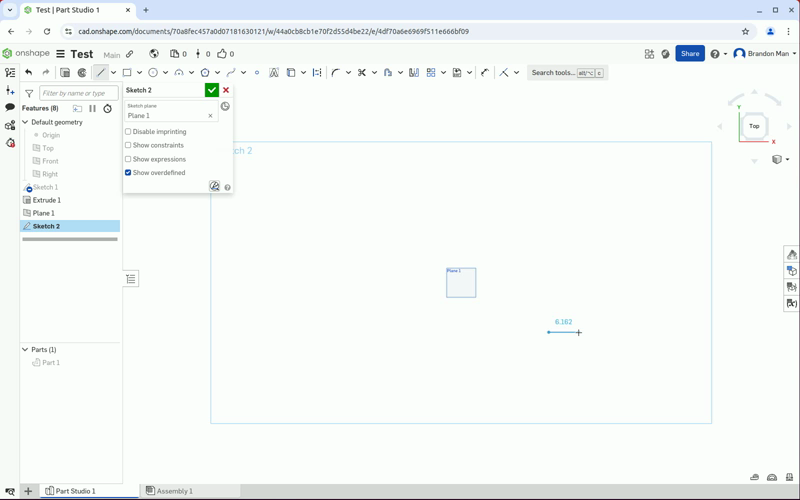
mouse_move(574, 332)
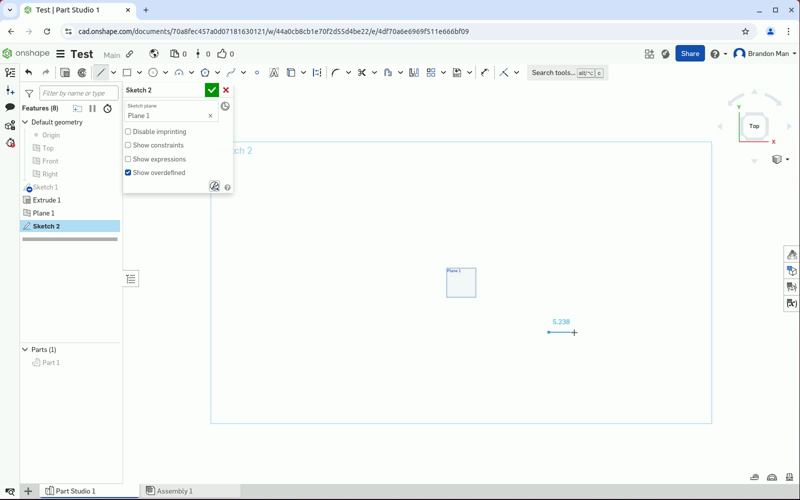
click(574, 332)
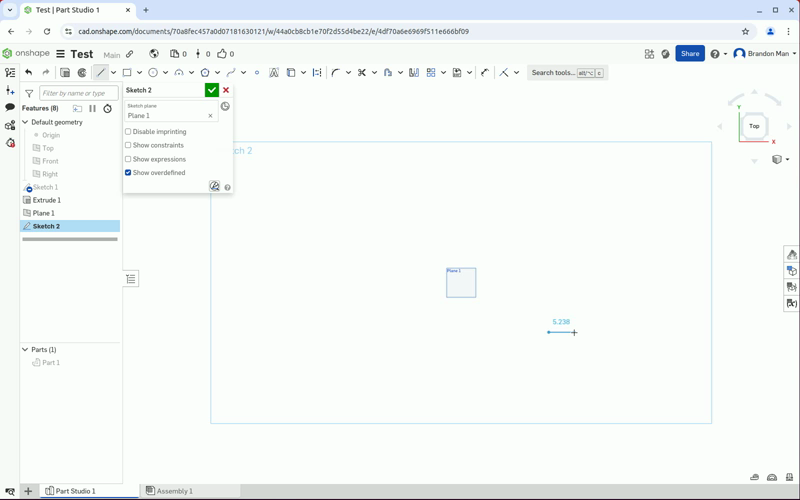
key_up(shift)
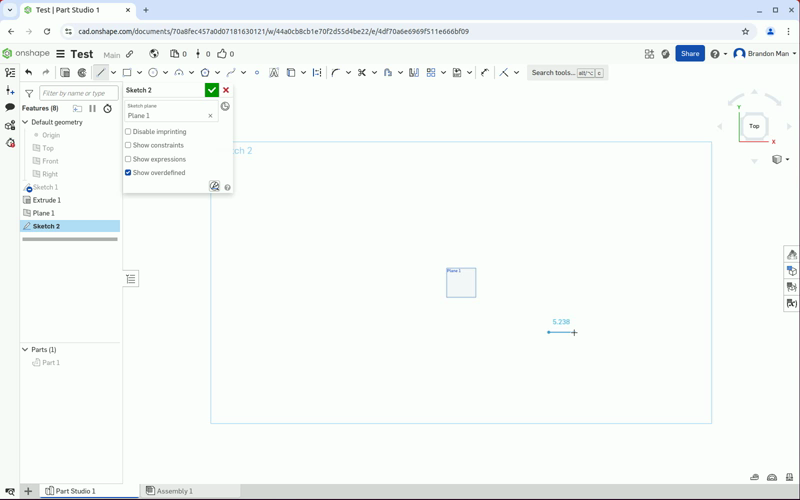
key_down(shift)
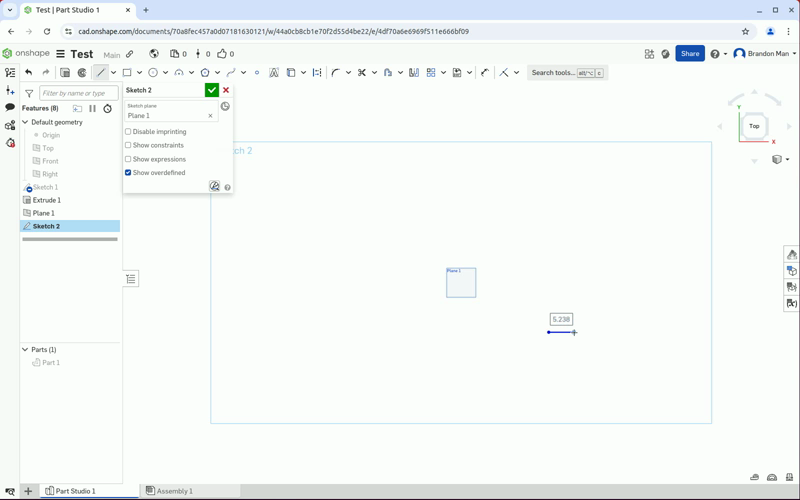
mouse_move(589, 332)
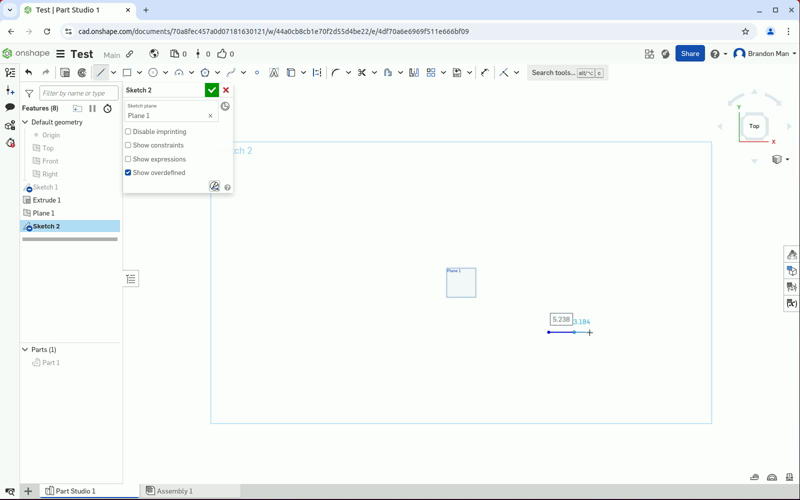
mouse_move(574, 306)
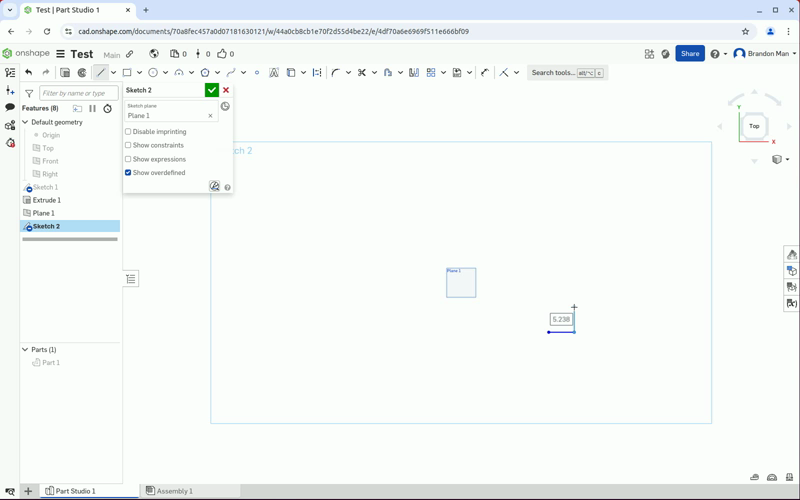
click(574, 306)
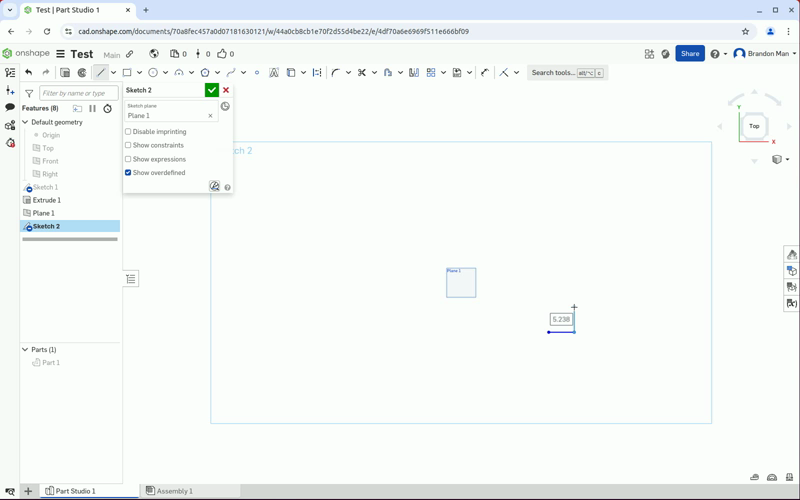
key_up(shift)
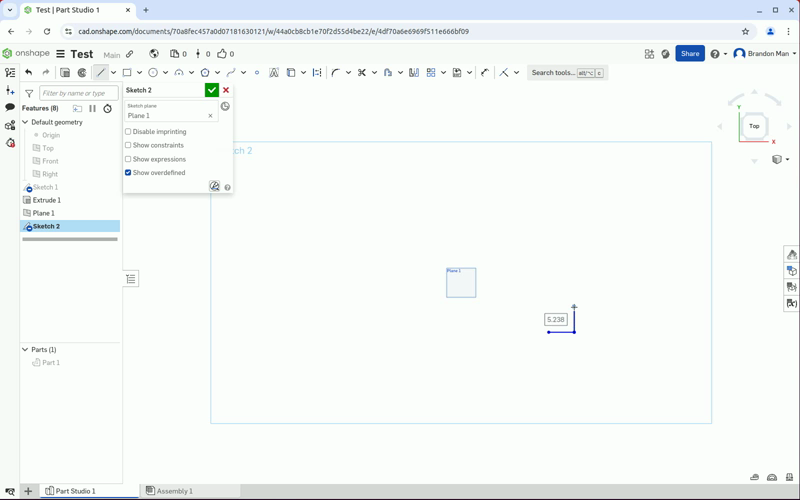
key_down(shift)
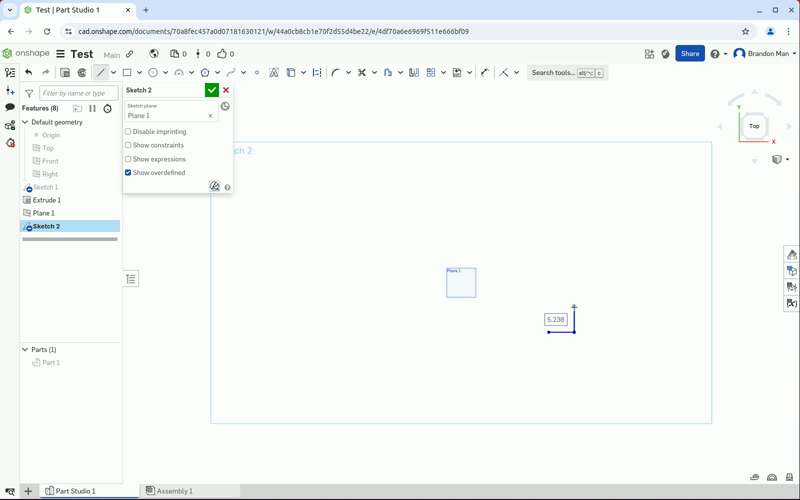
mouse_move(589, 306)
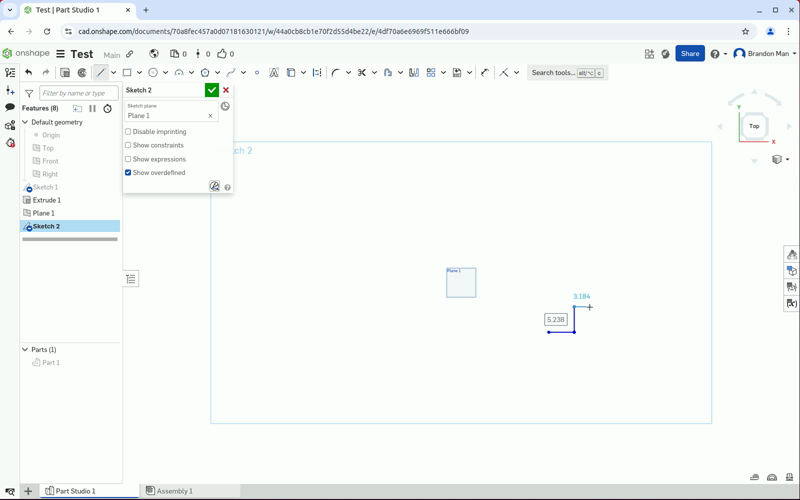
mouse_move(548, 306)
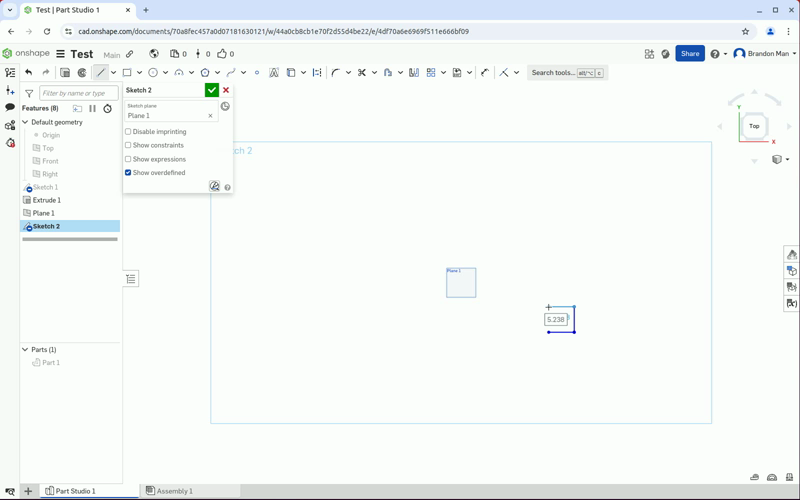
click(548, 306)
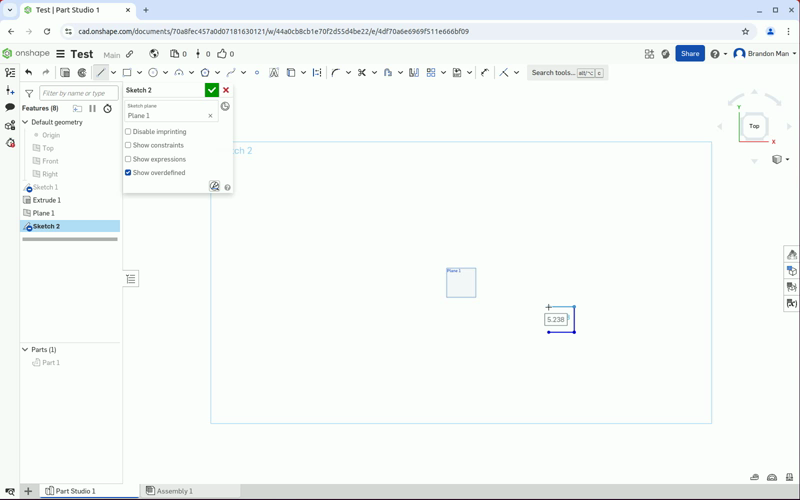
key_up(shift)
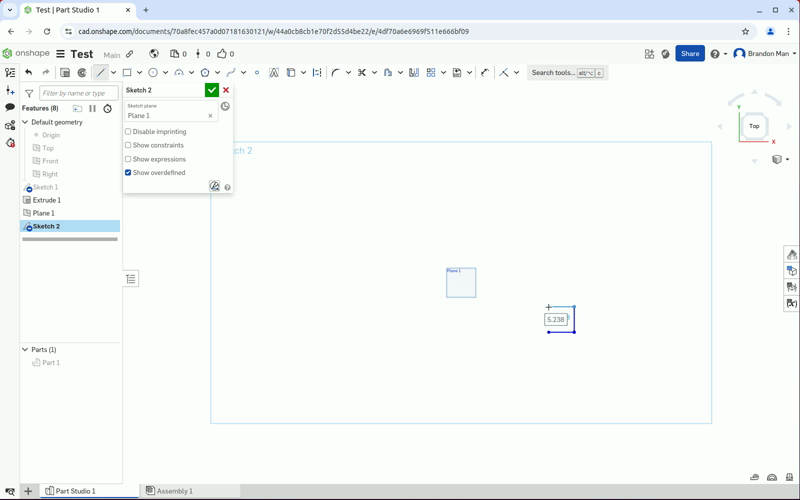
mouse_move(578, 306)
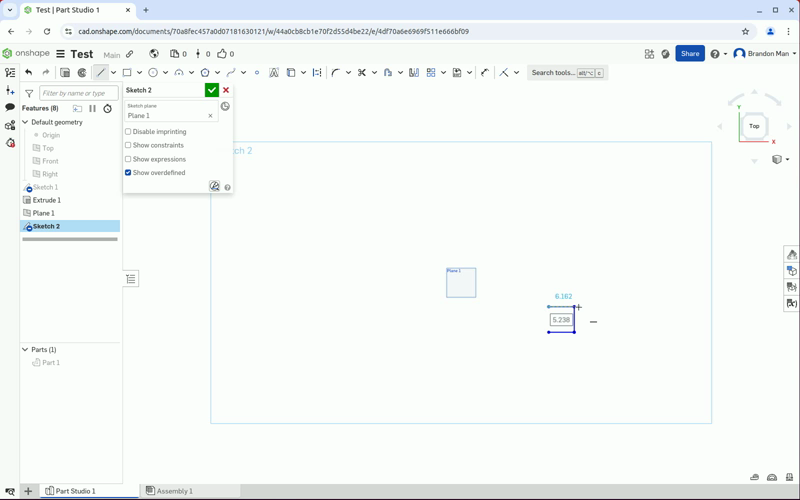
key_down(shift)
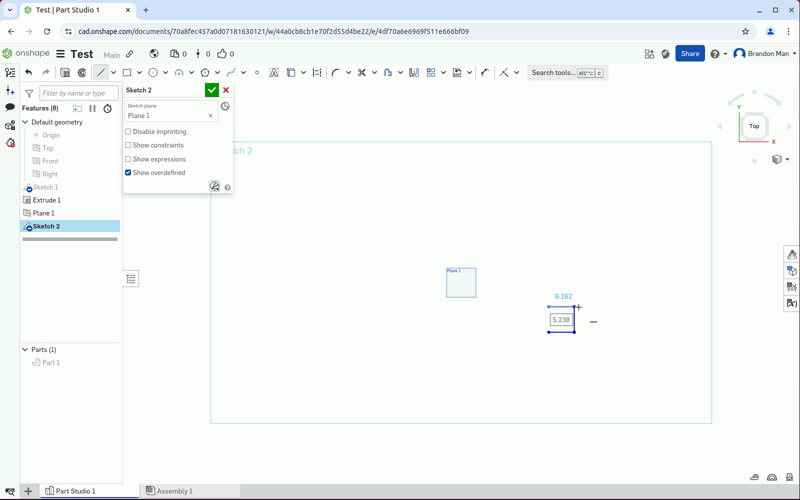
mouse_move(548, 332)
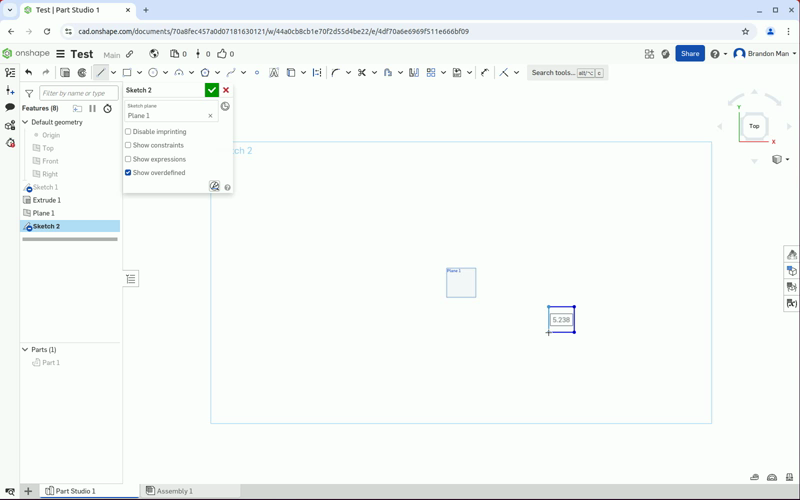
key_up(shift)
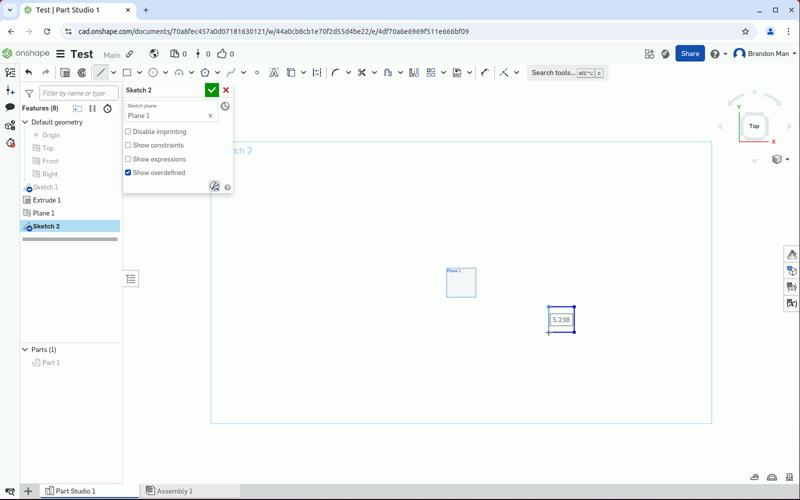
click(548, 332)
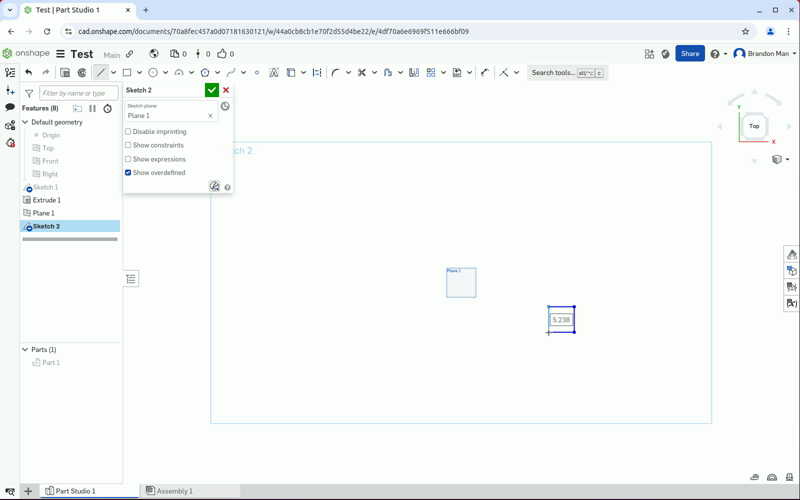
key(esc)
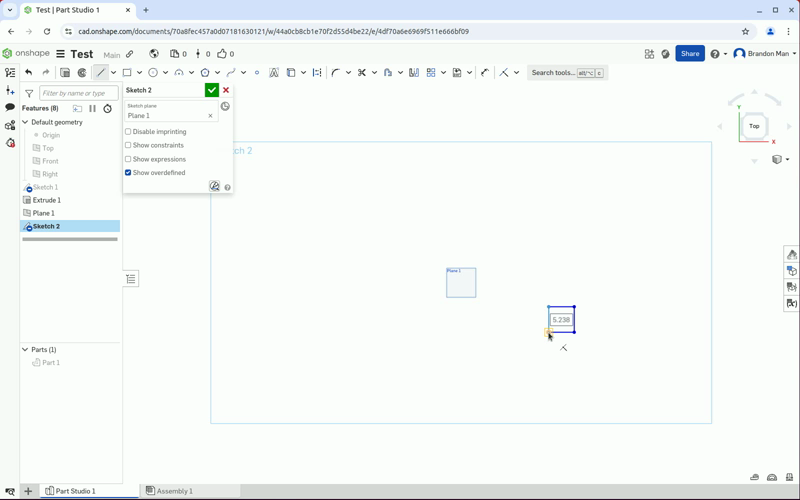
mouse_move(564, 326)
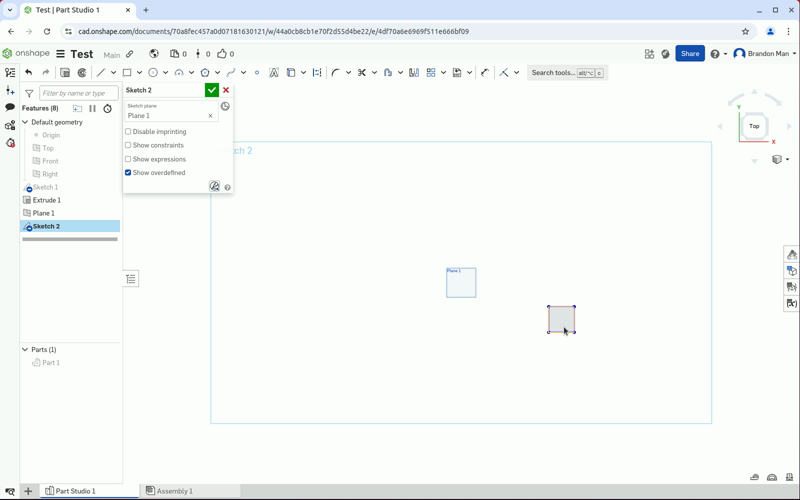
scroll(6)
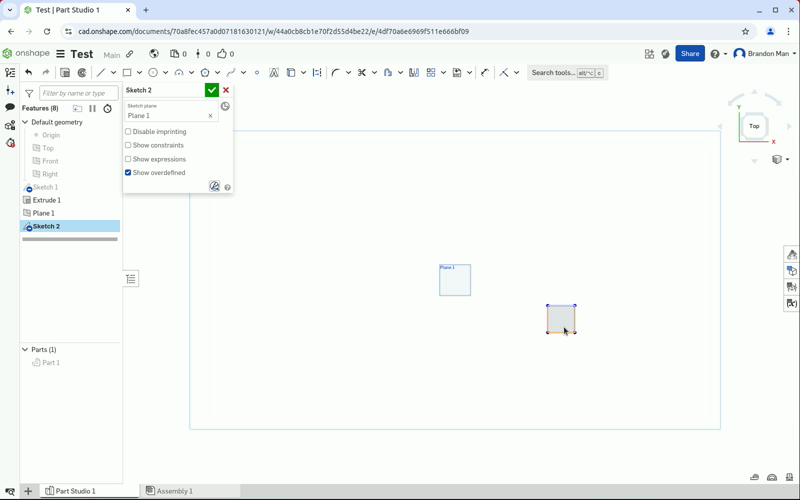
scroll(6)
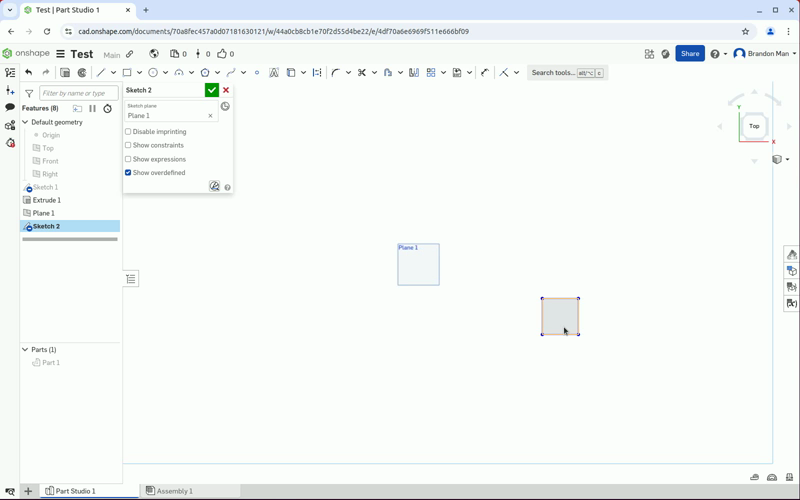
scroll(6)
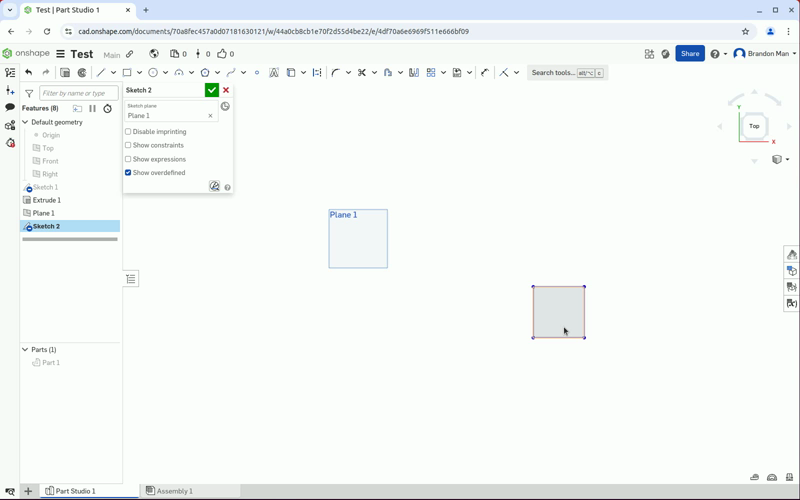
scroll(6)
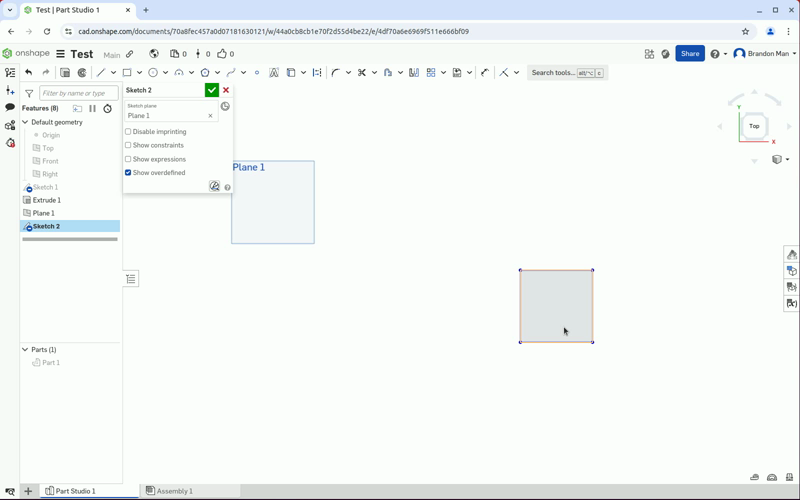
scroll(6)
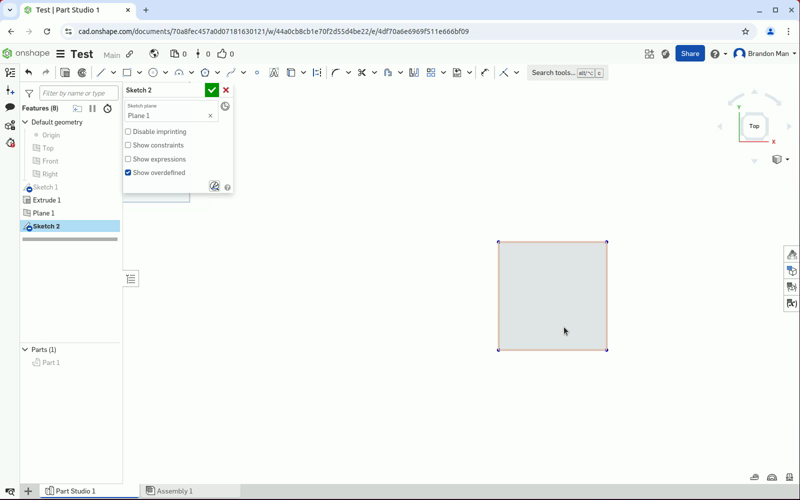
scroll(6)
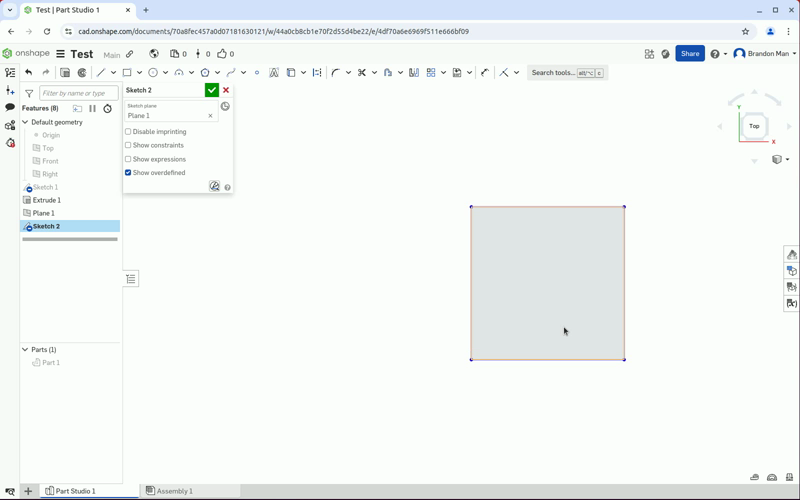
scroll(6)
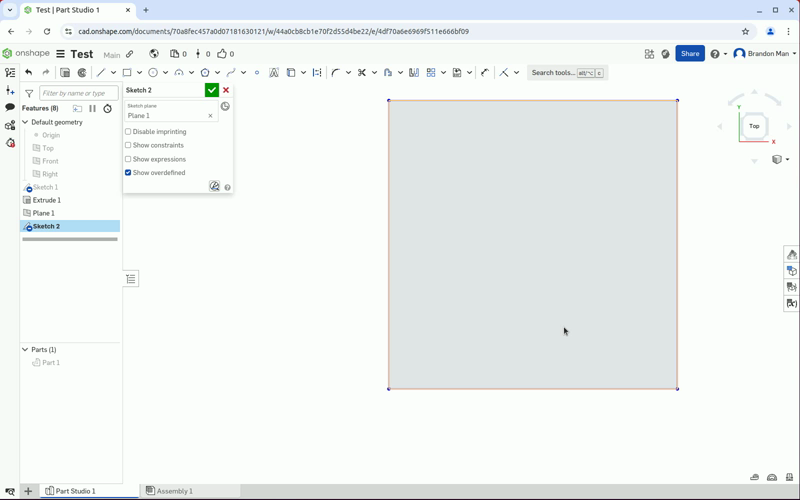
click(564, 326)
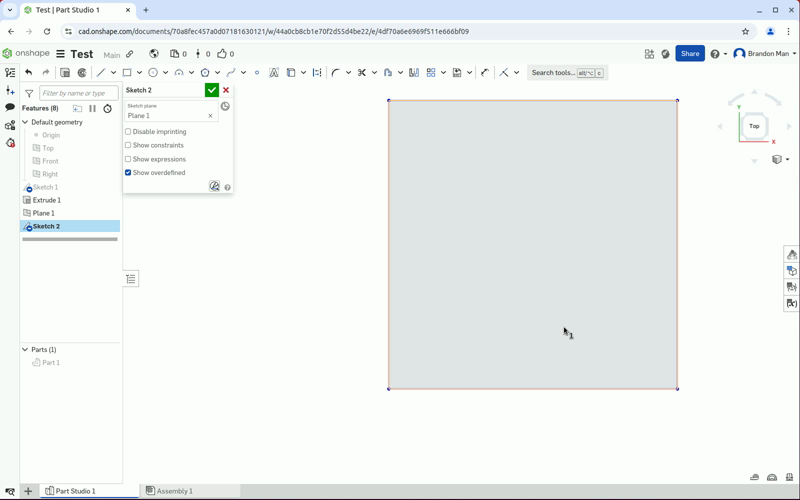
scroll(-6)
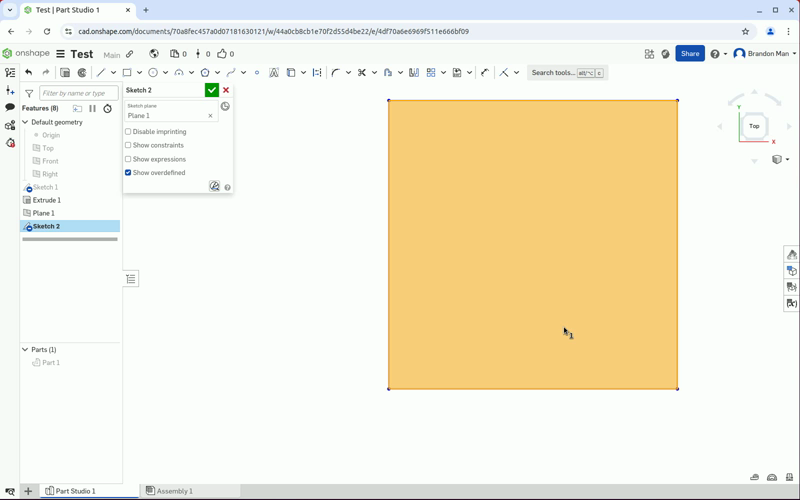
scroll(-6)
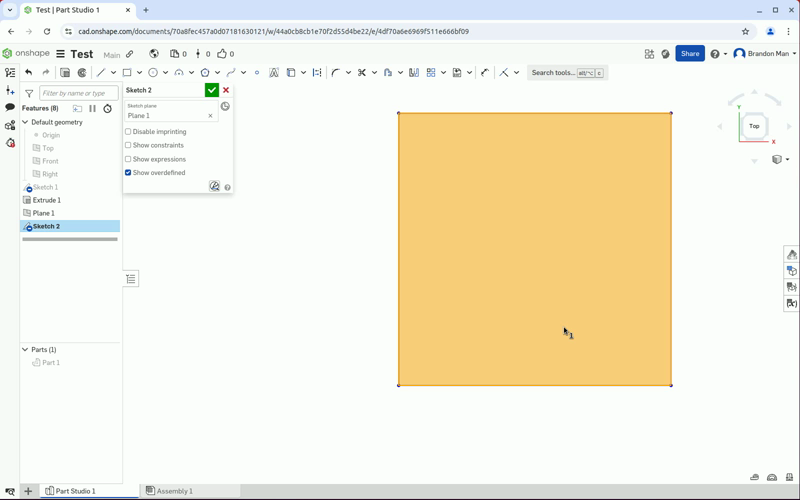
scroll(-6)
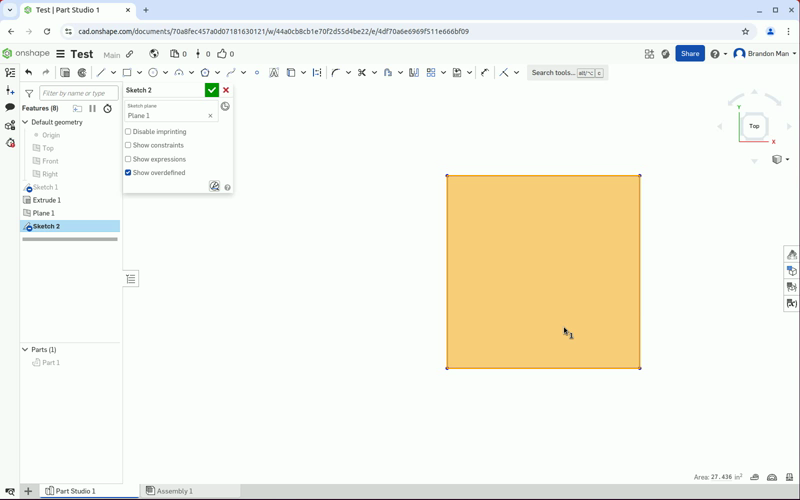
scroll(-6)
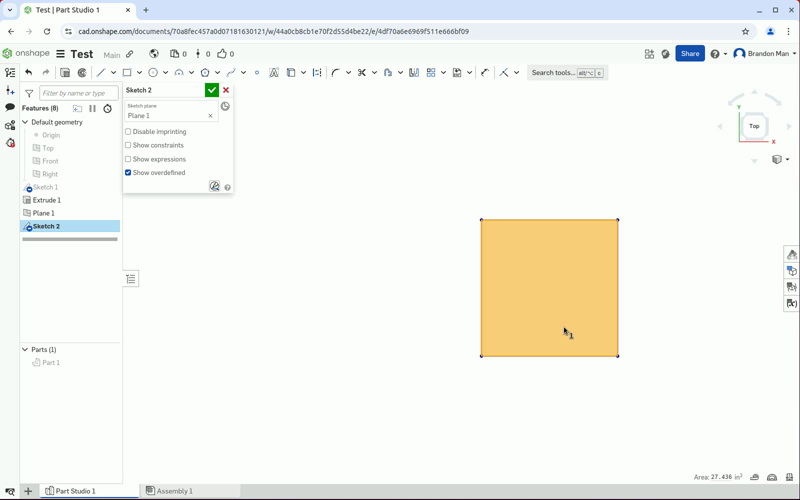
scroll(-6)
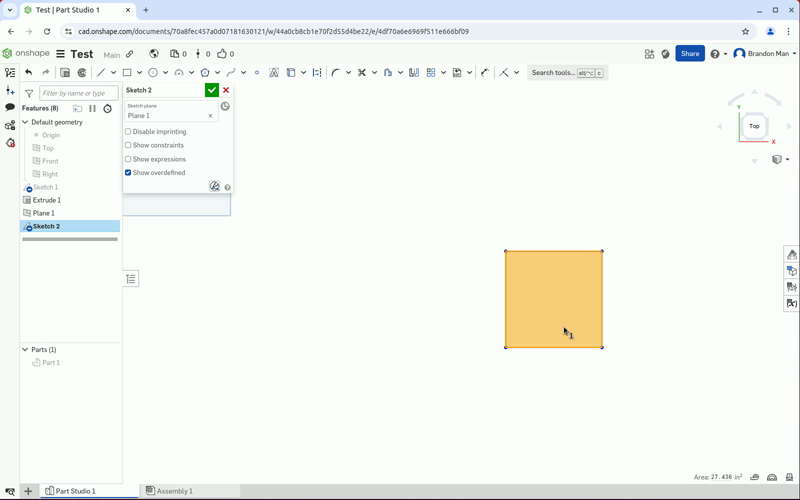
scroll(-6)
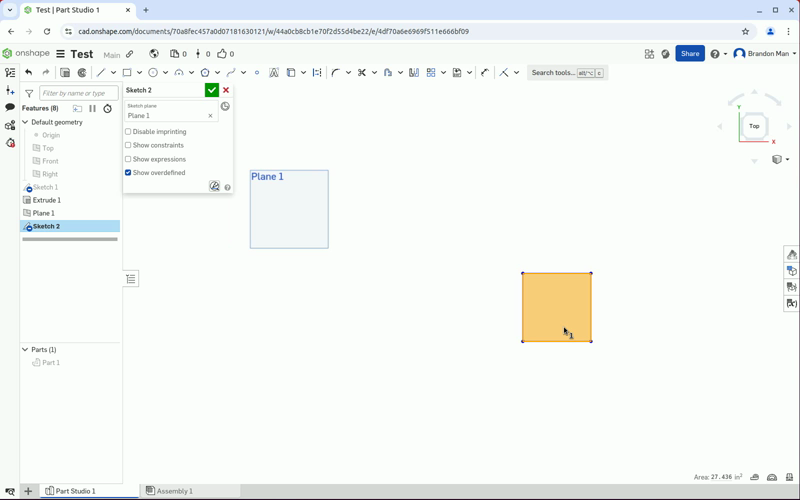
scroll(-6)
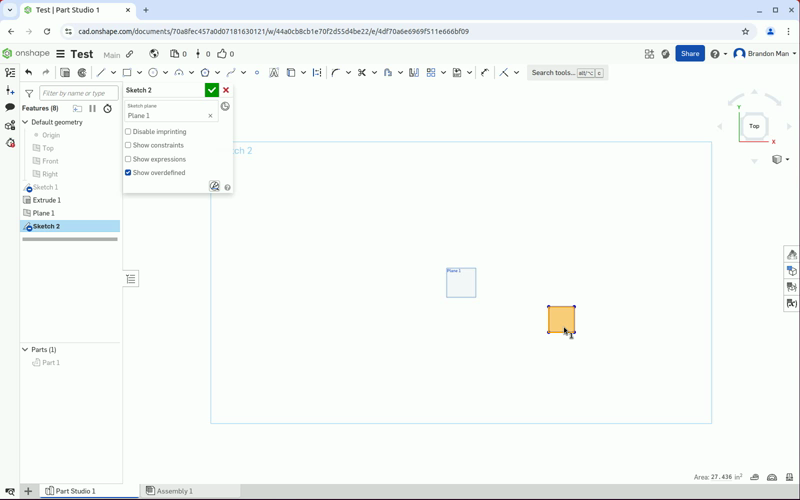
mouse_move(73, 352)
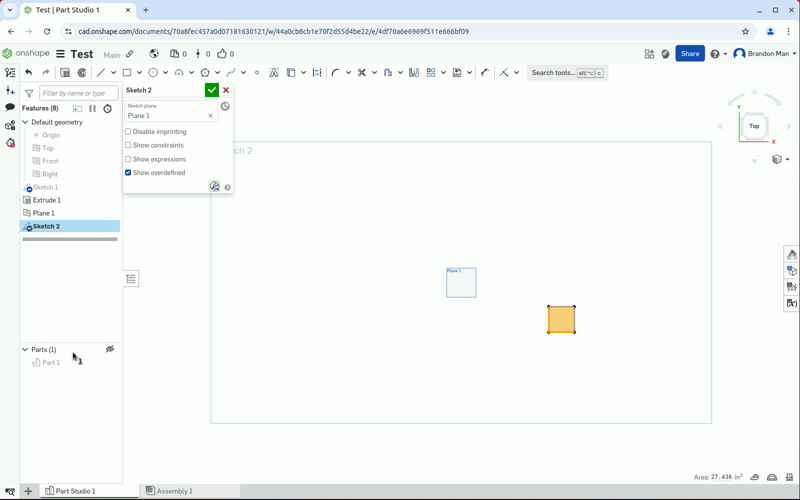
key(shift+y)
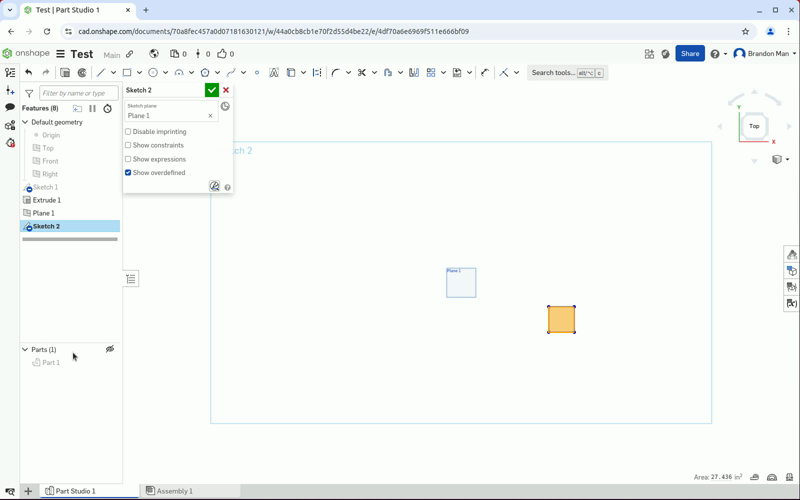
key(shift+e)
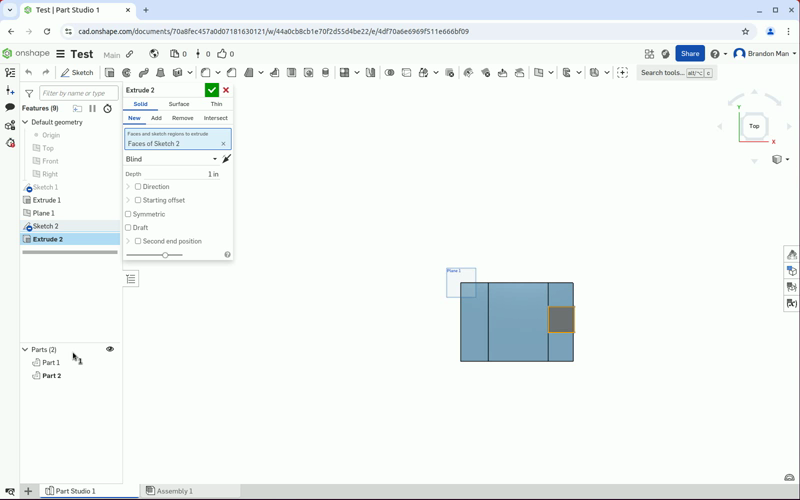
mouse_move(143, 106)
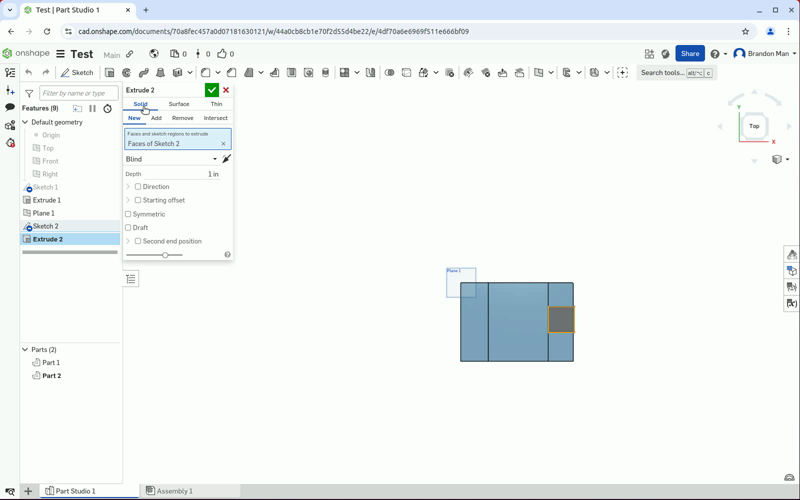
click(143, 106)
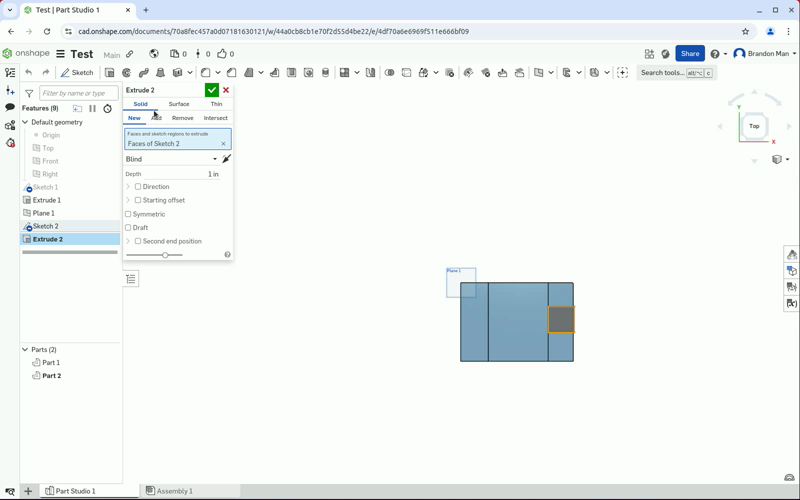
mouse_move(186, 120)
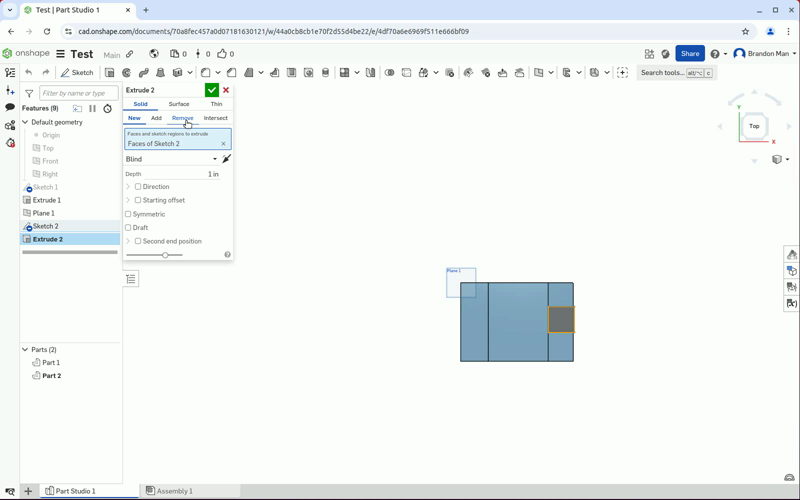
click(186, 120)
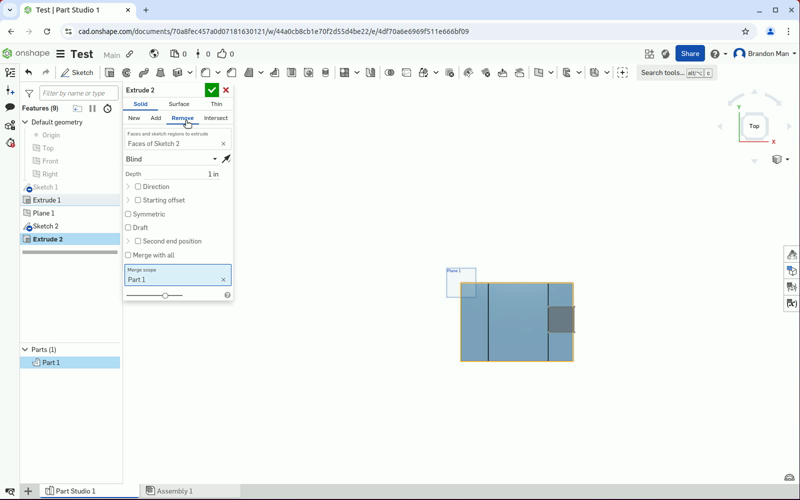
key(tab, 4)
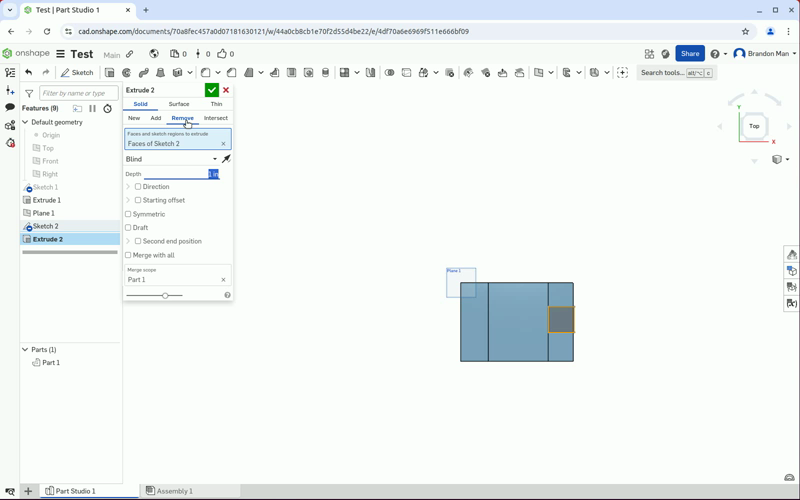
text(5.055)
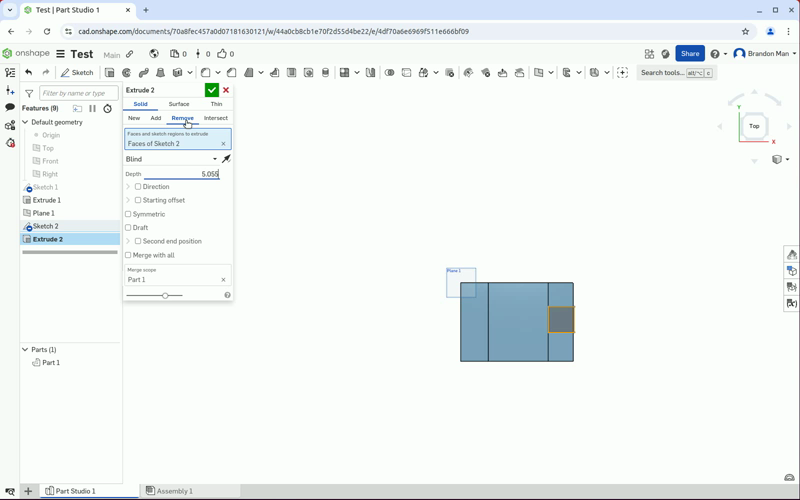
key(tab, 6)
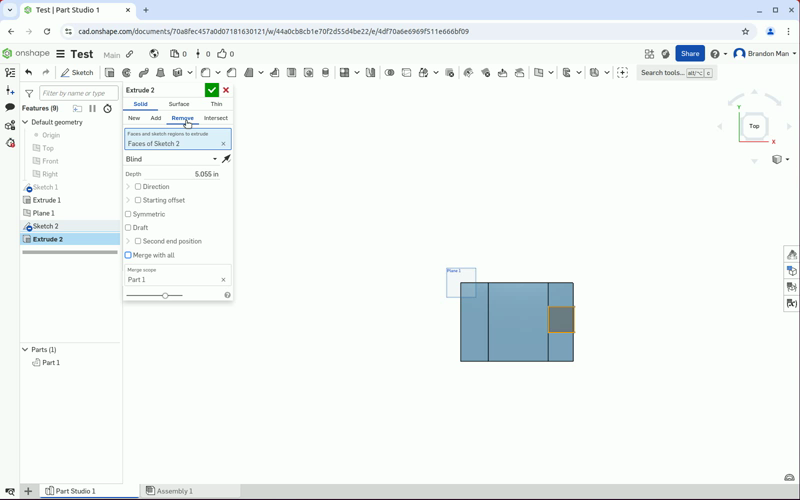
key(space)
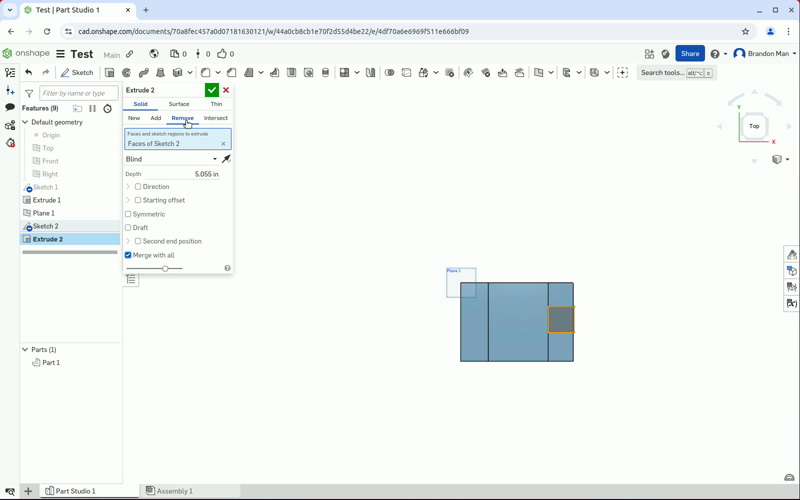
key(enter)
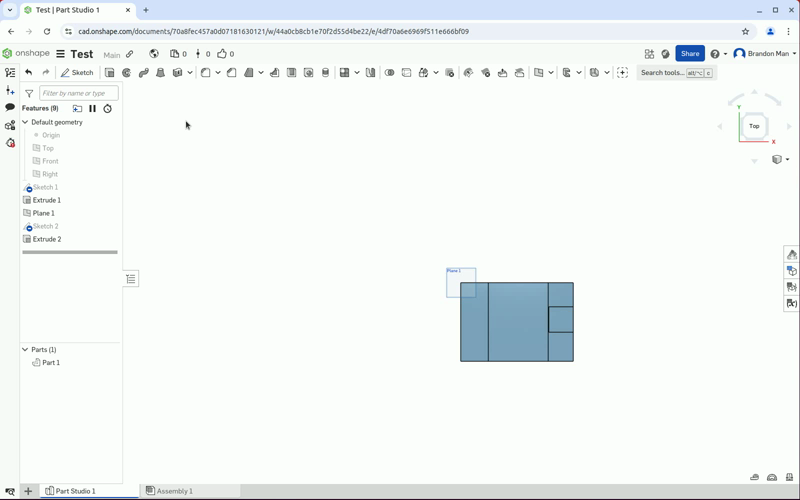
key(shift+h)
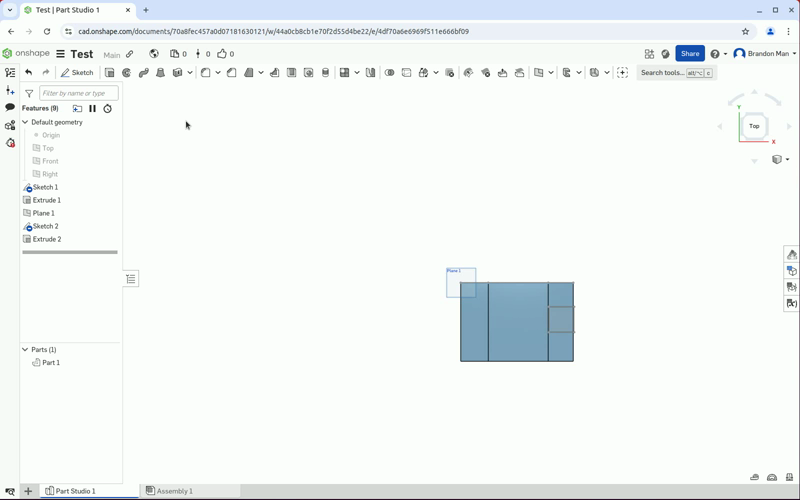
key(shift+h)
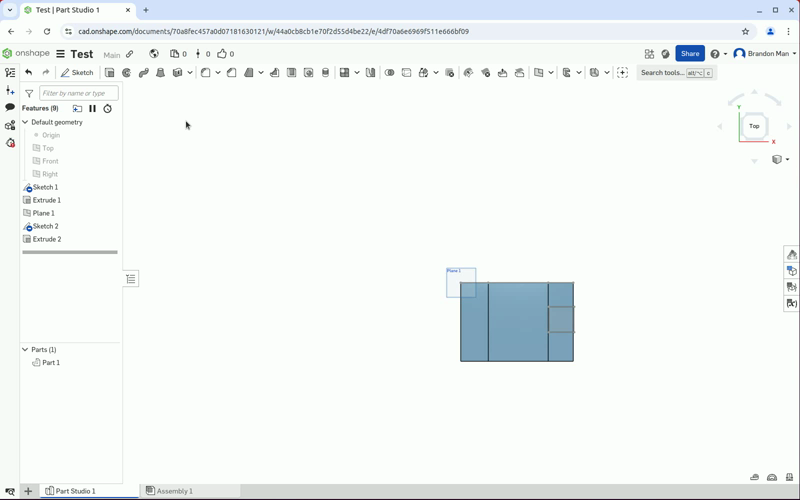
key(shift+7)
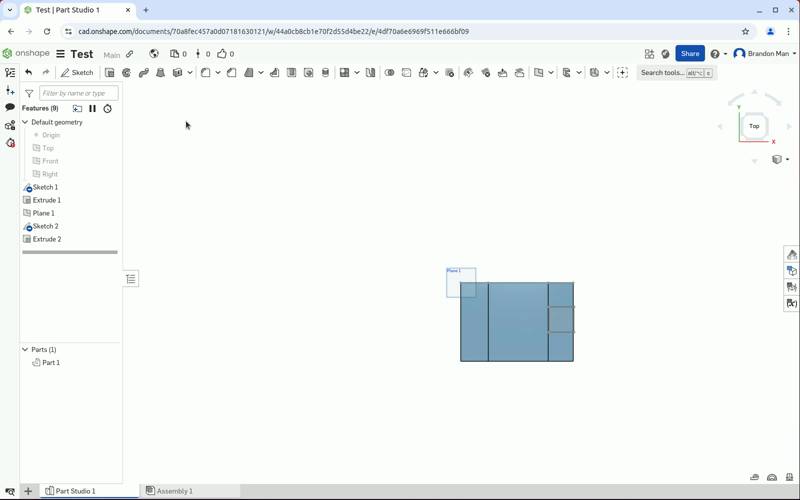
key(up, 3)
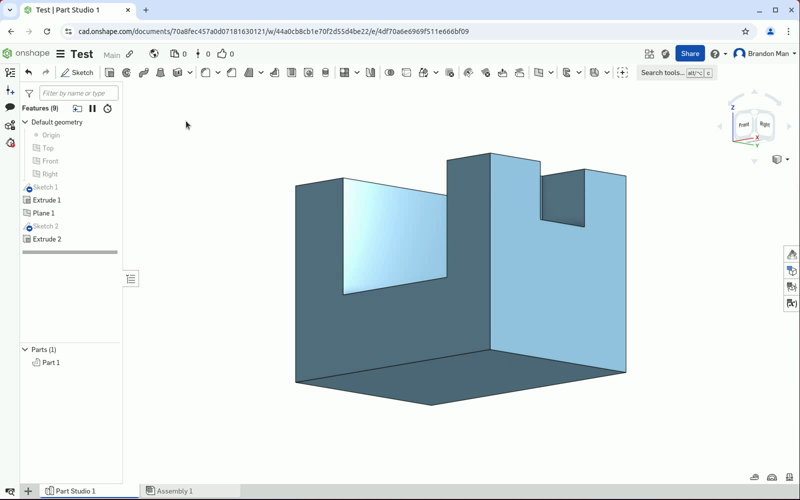
key(left, 3)
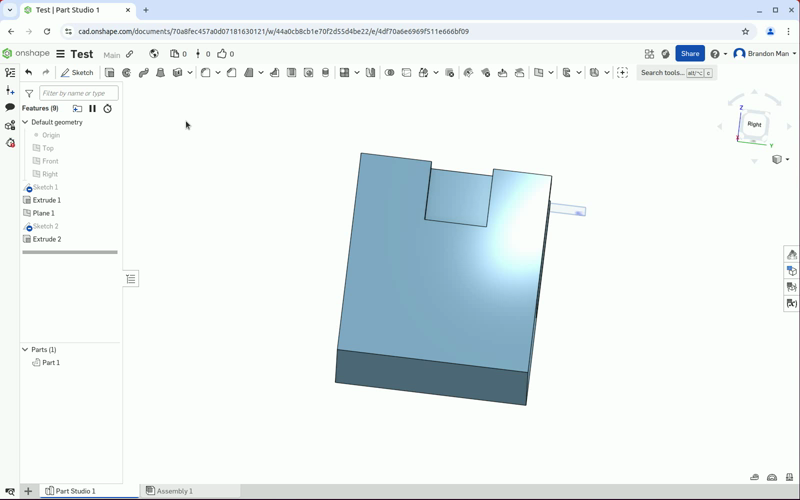
key(right, 3)
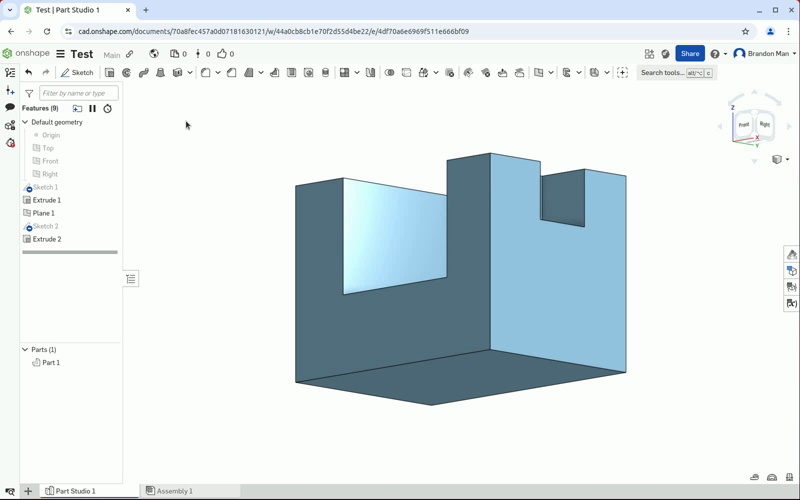
key(down, 3)
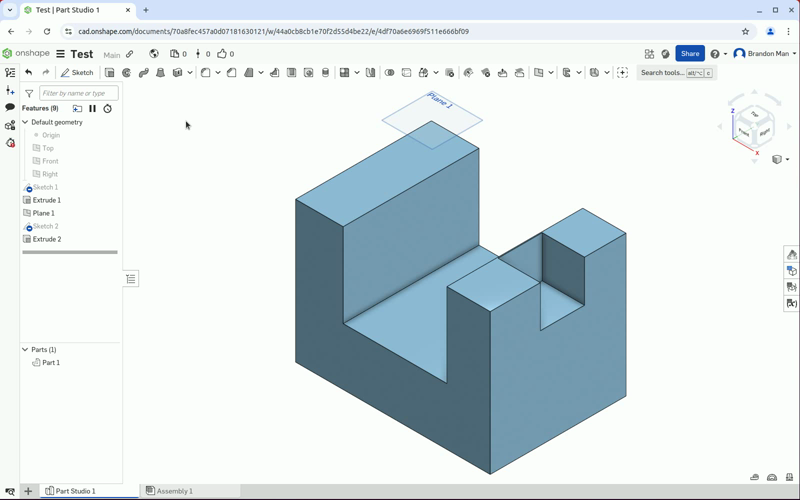
mouse_move(73, 189)
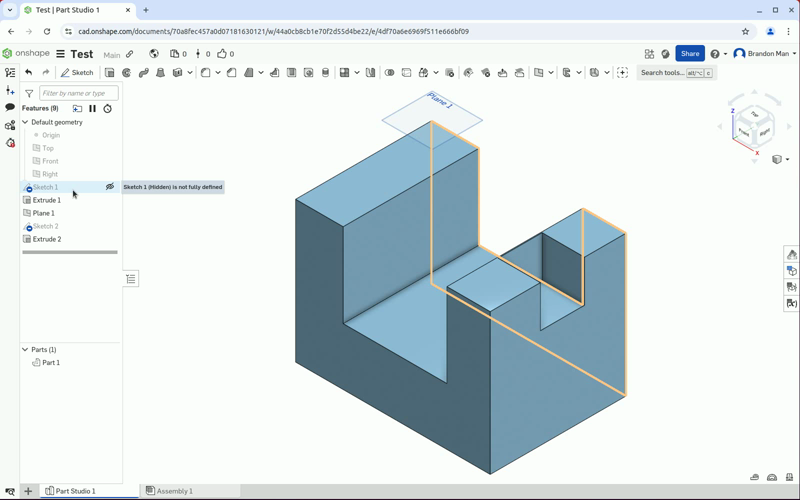
click(73, 189)